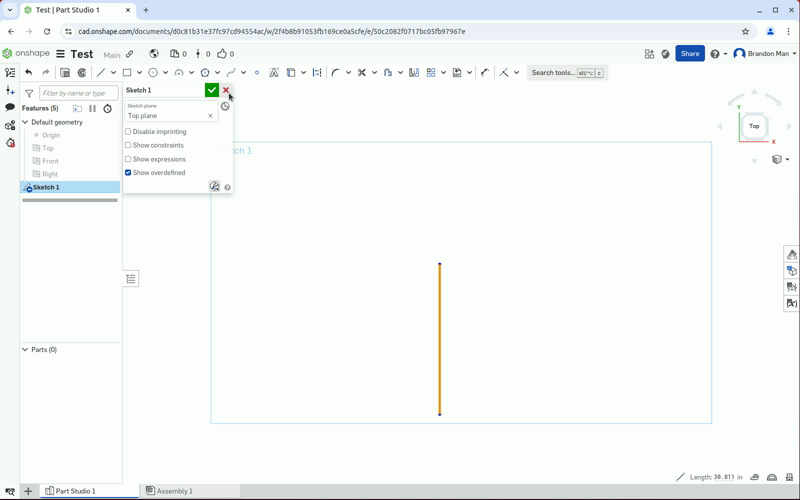
key(shift+h)
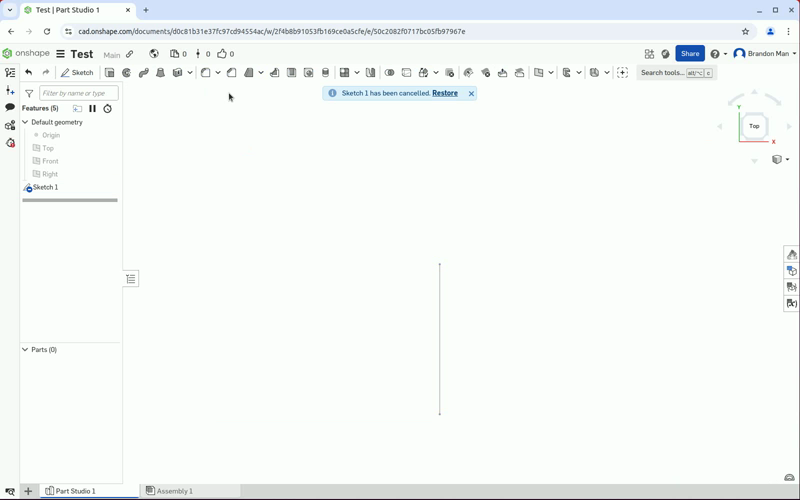
key(shift+s)
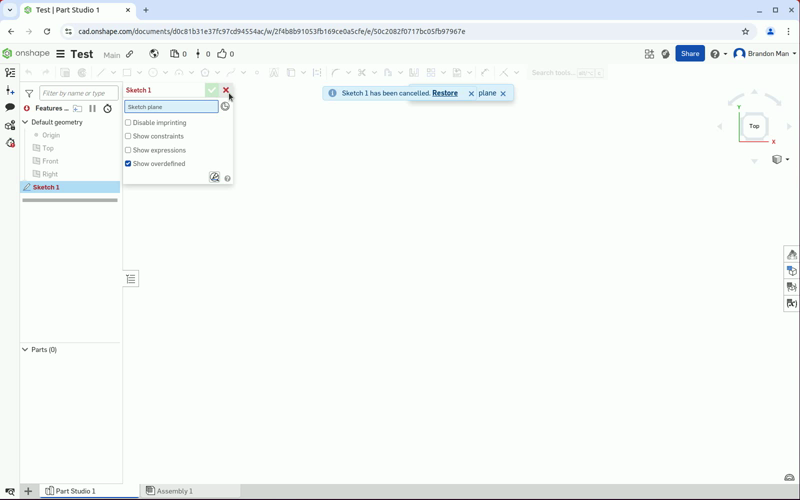
mouse_move(73, 150)
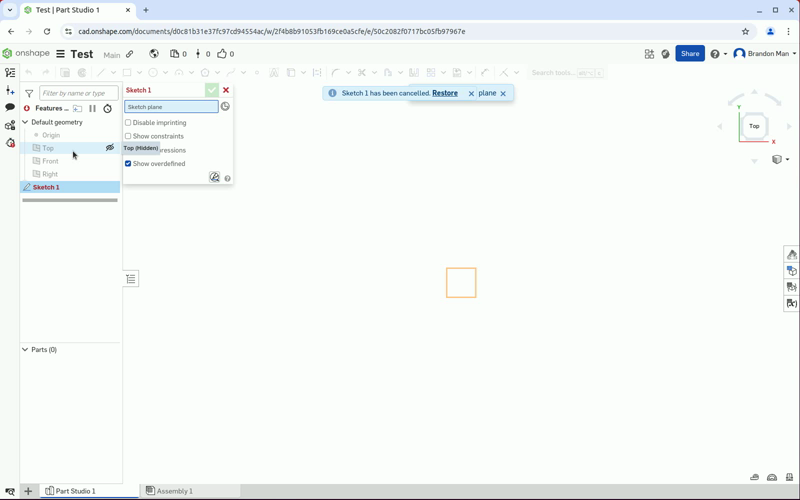
click(73, 150)
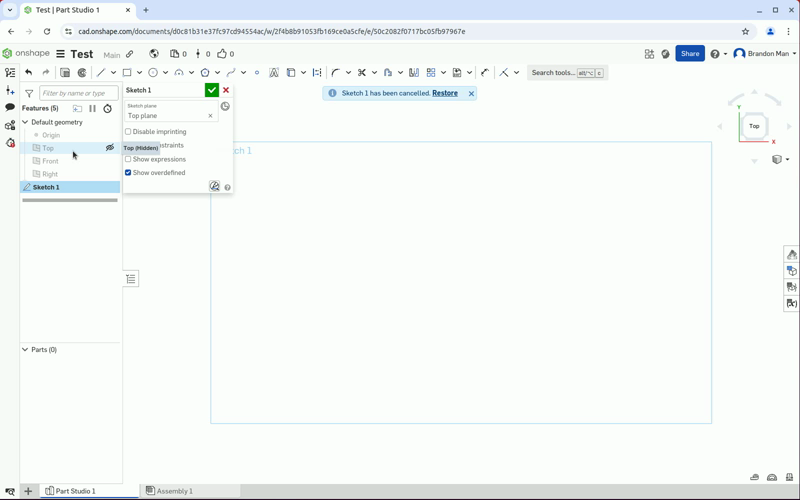
mouse_move(73, 352)
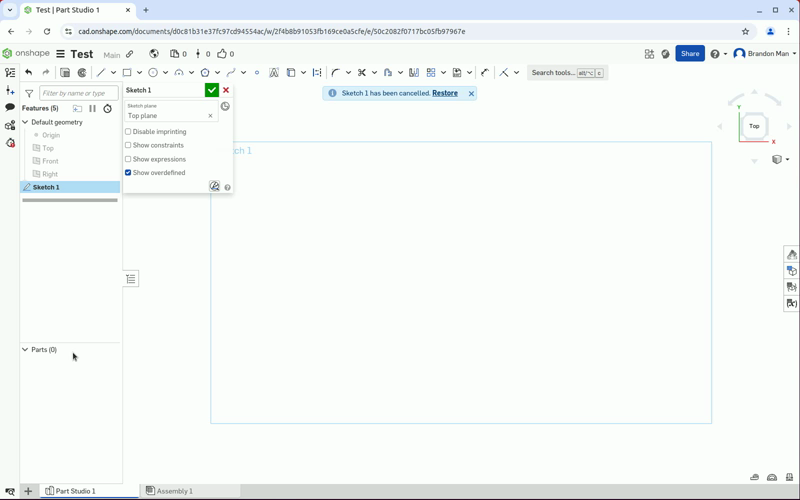
key(y)
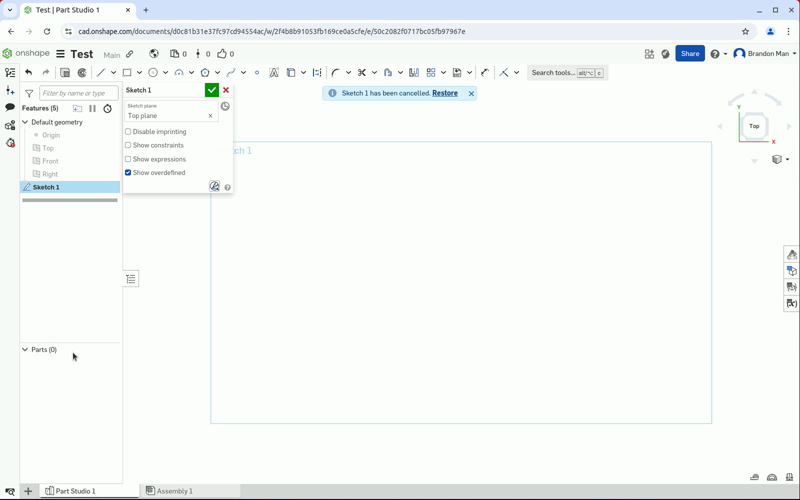
key(l)
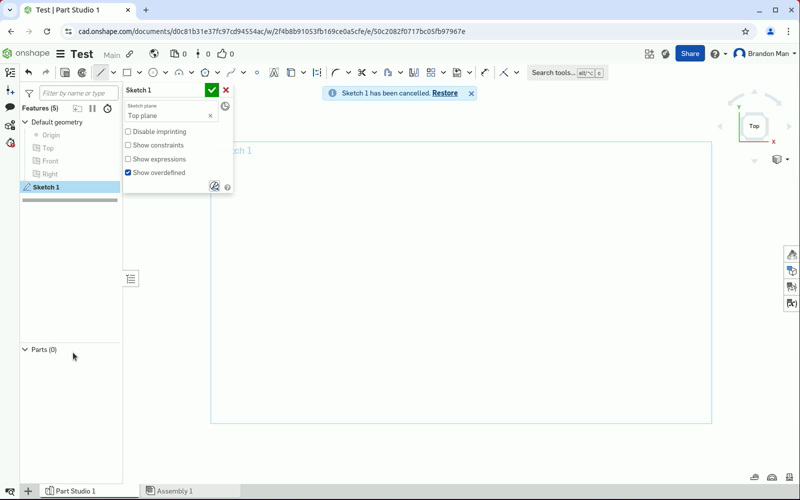
key_down(shift)
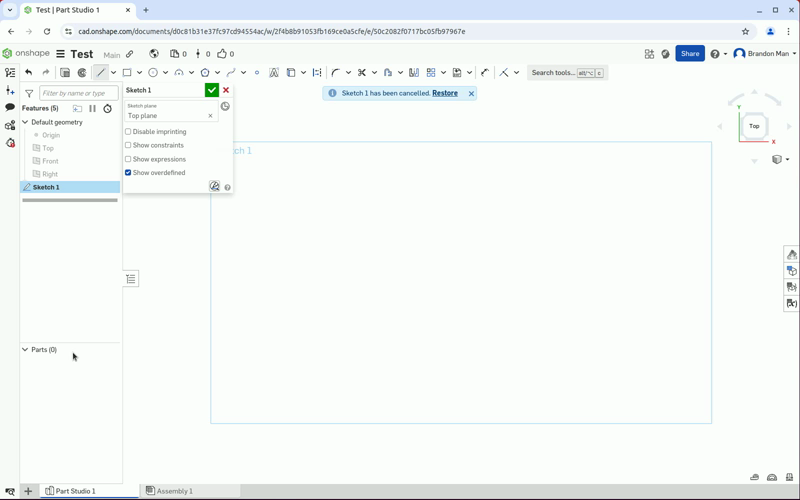
mouse_move(383, 291)
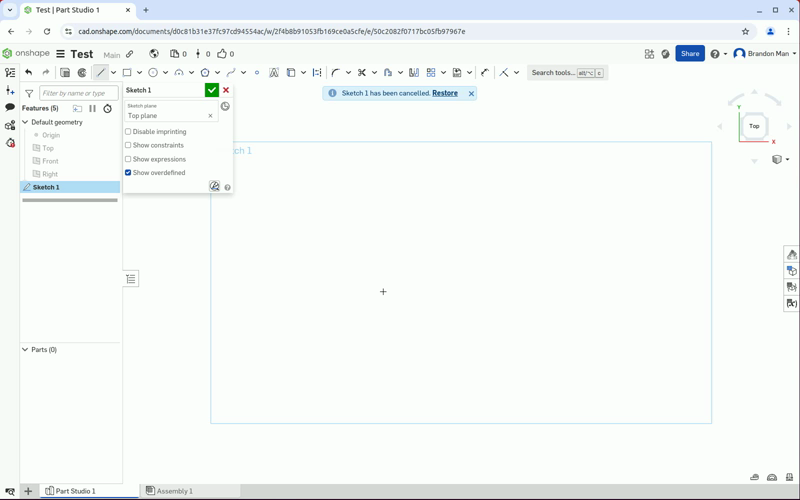
click(383, 291)
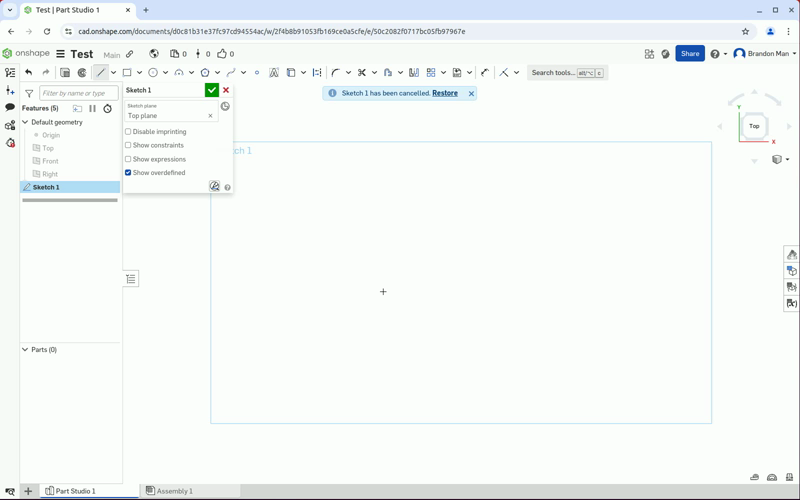
key_up(shift)
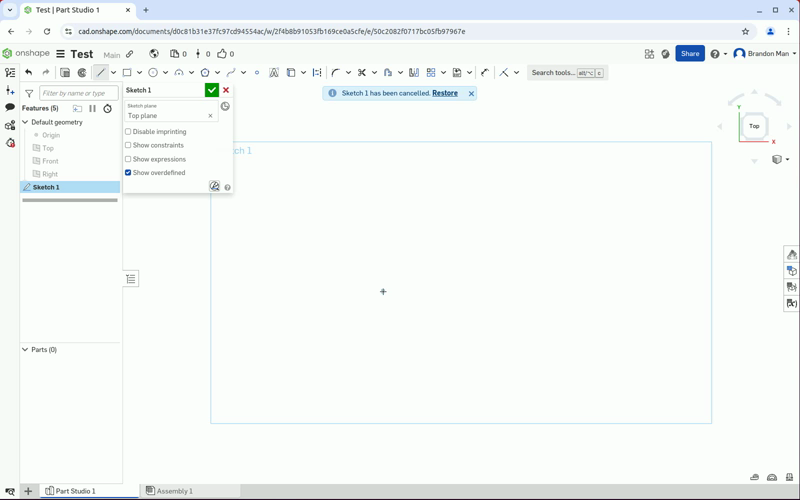
key_down(shift)
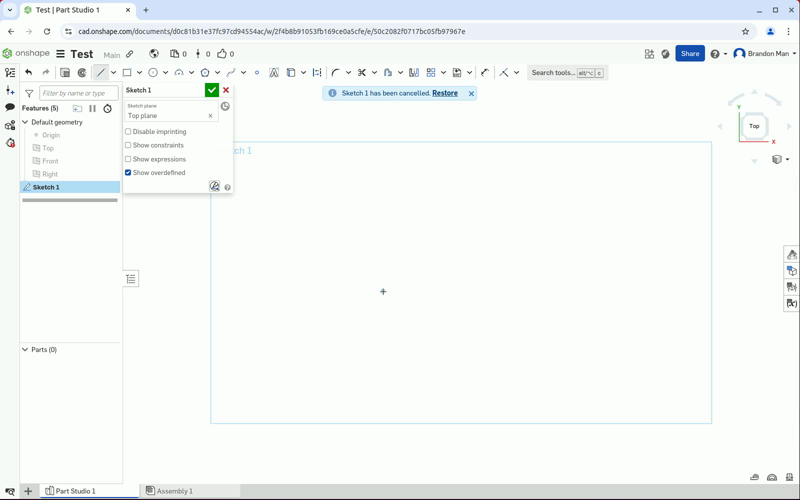
mouse_move(454, 256)
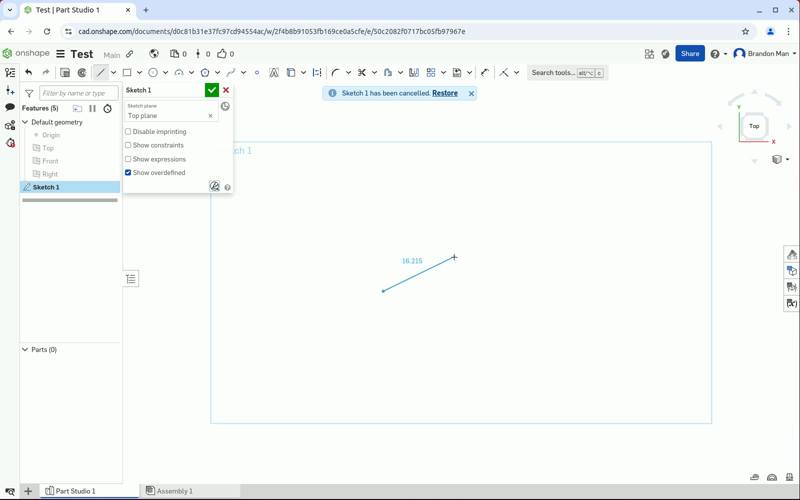
click(454, 256)
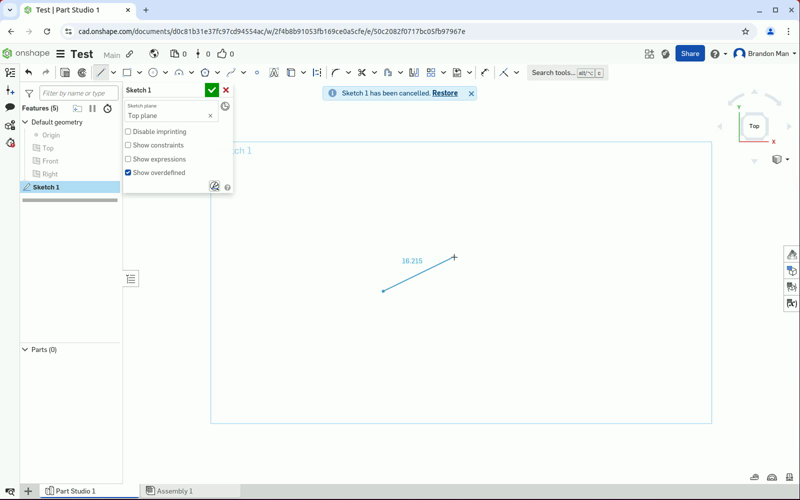
key_up(shift)
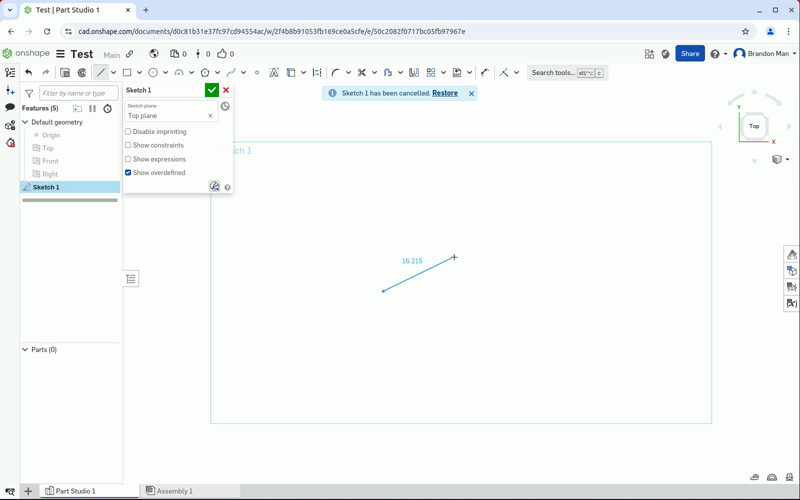
key_down(shift)
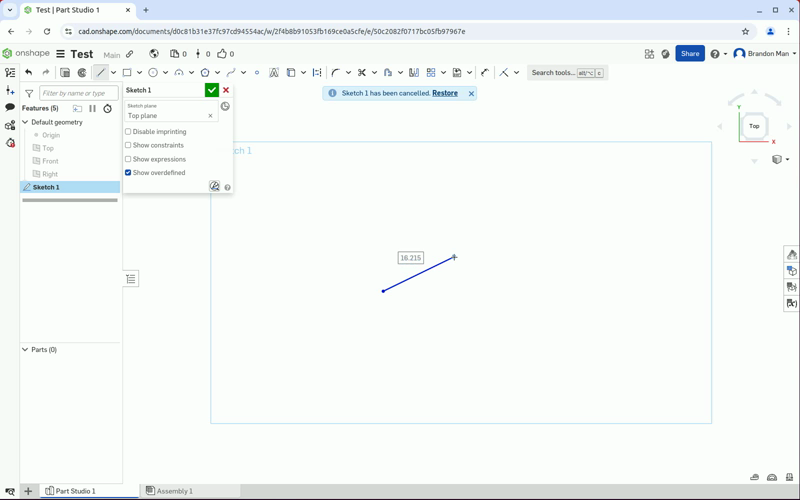
mouse_move(383, 256)
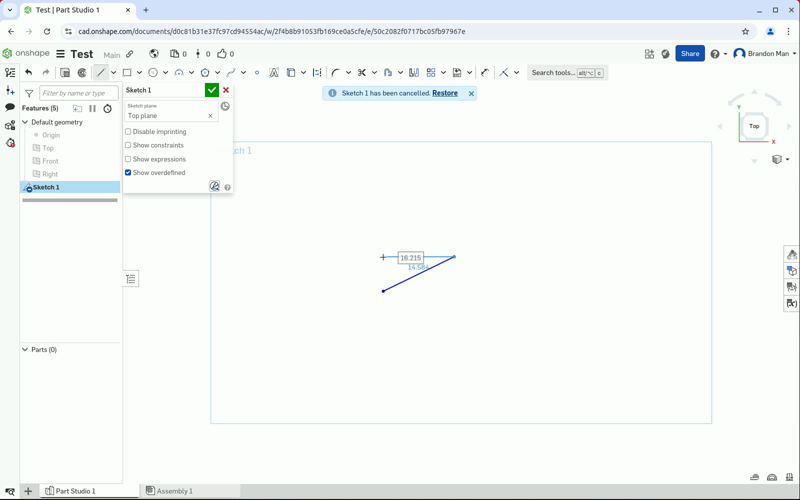
click(383, 256)
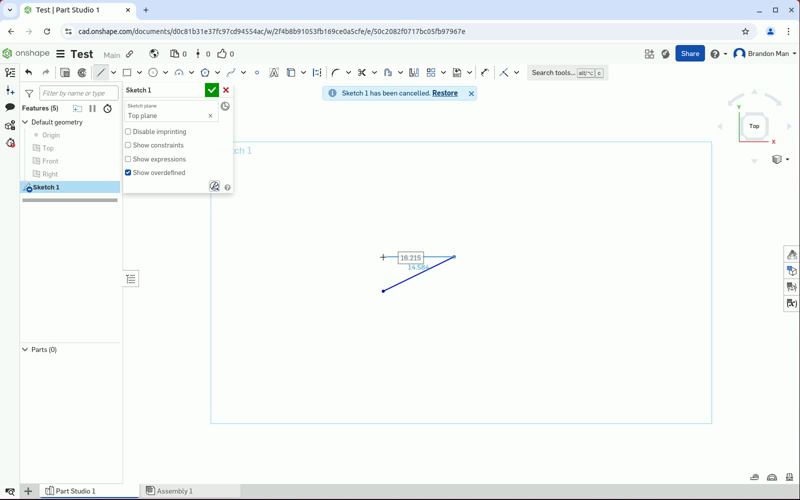
key_up(shift)
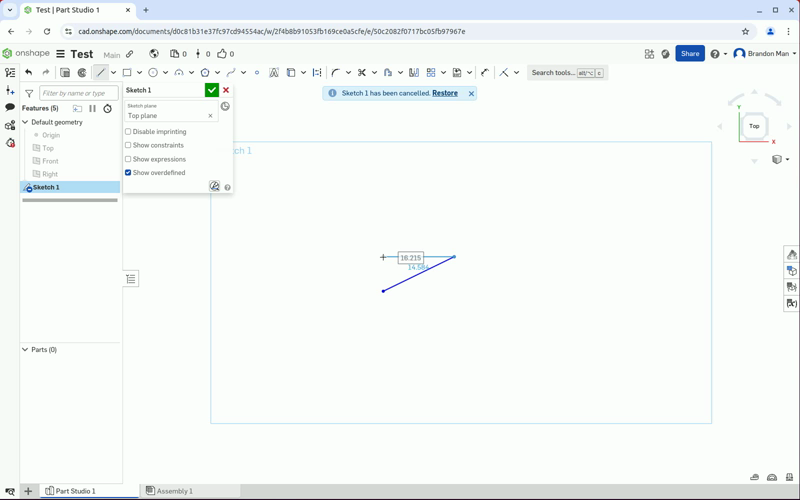
mouse_move(413, 256)
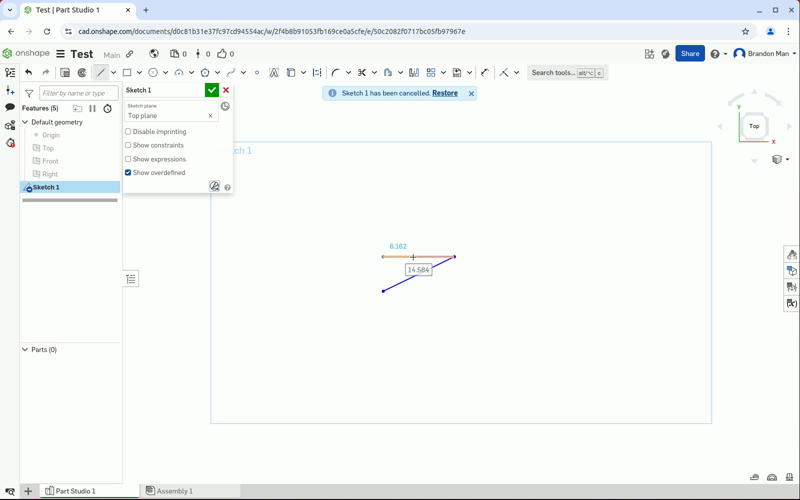
key_down(shift)
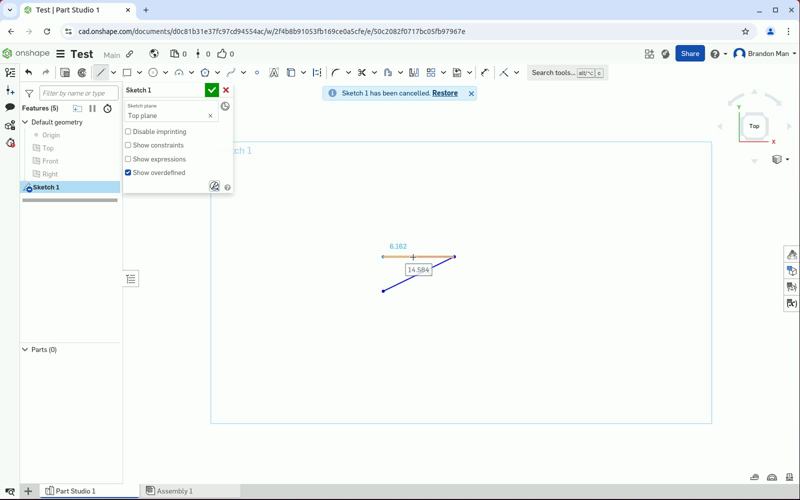
mouse_move(383, 291)
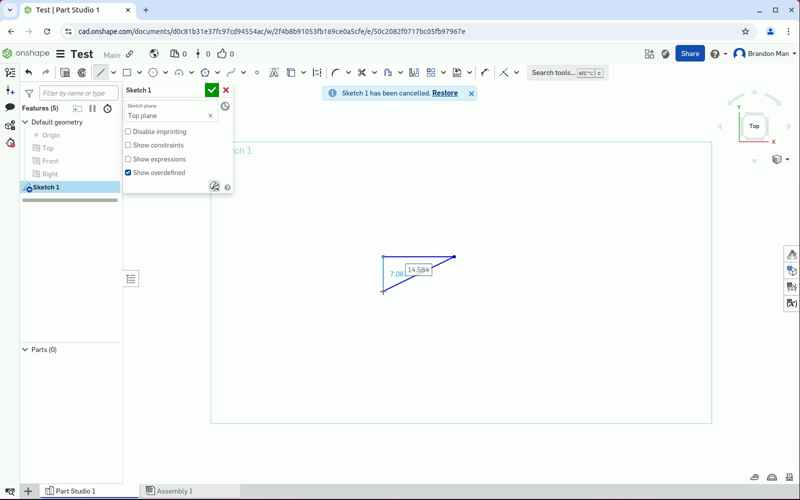
key_up(shift)
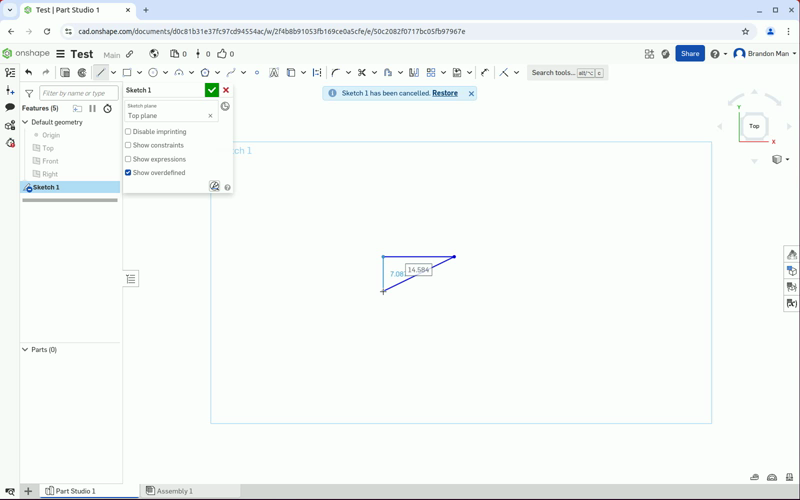
click(383, 291)
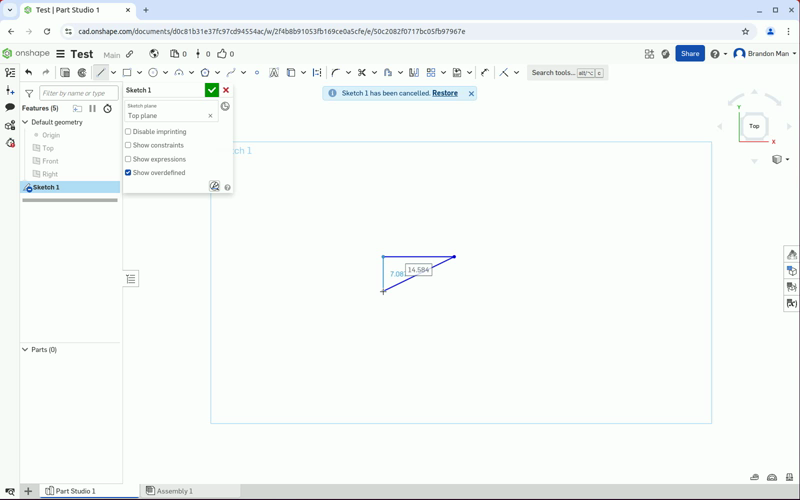
key(esc)
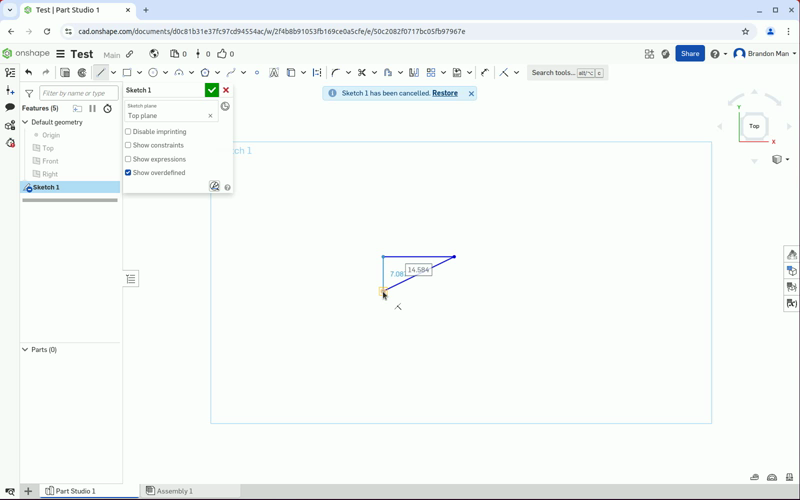
mouse_move(388, 271)
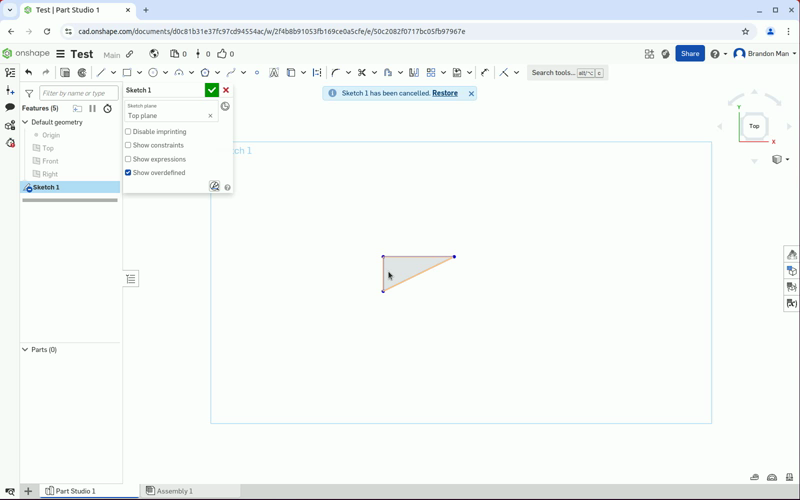
scroll(6)
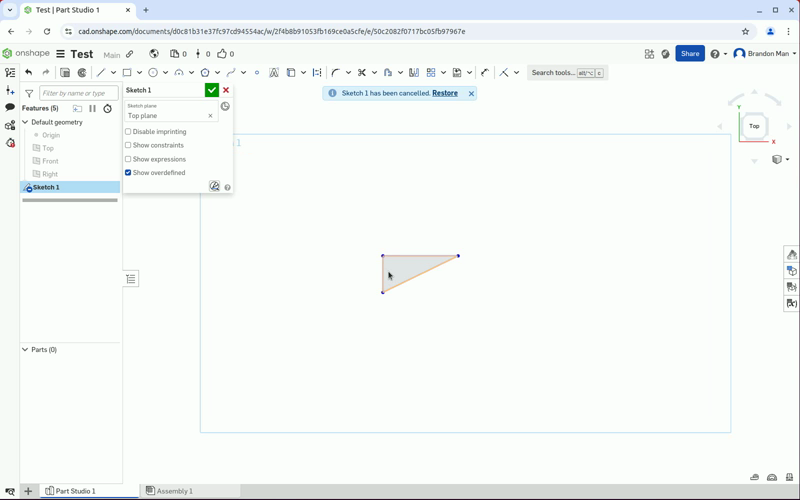
scroll(6)
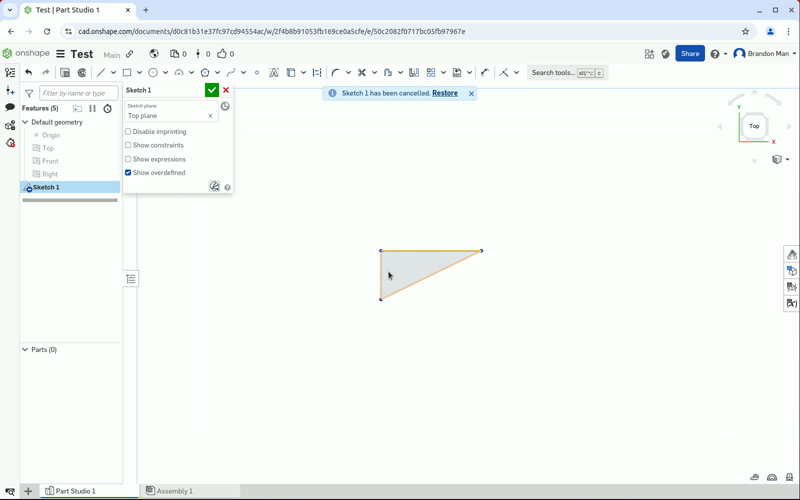
scroll(6)
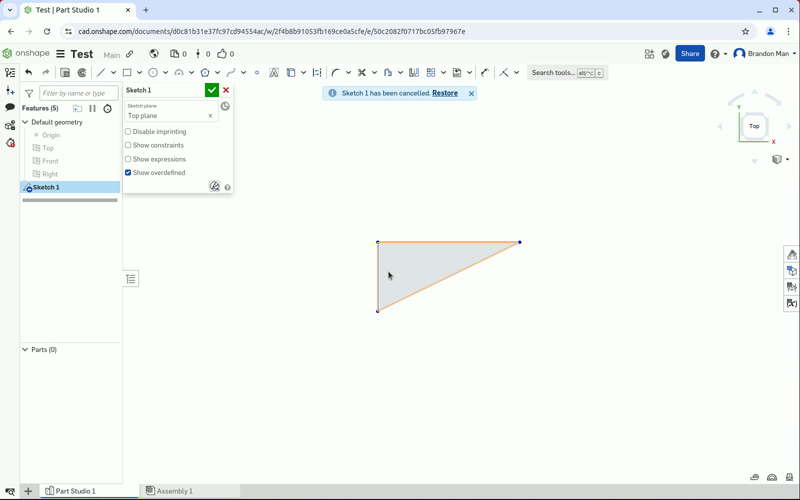
scroll(6)
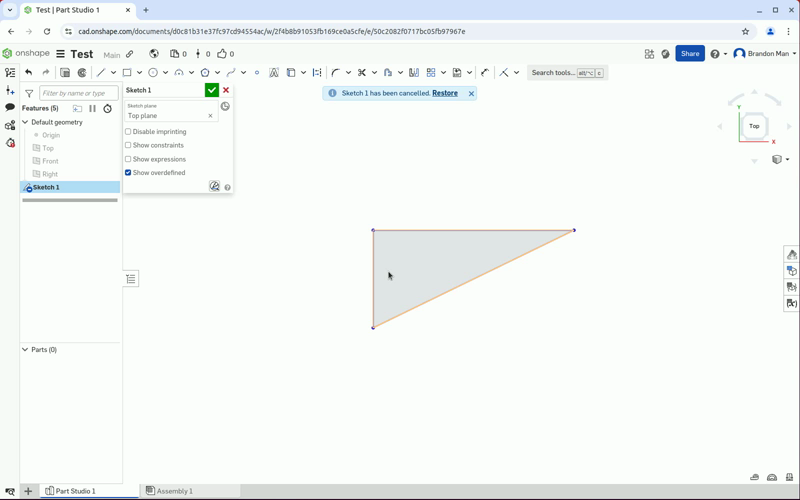
scroll(6)
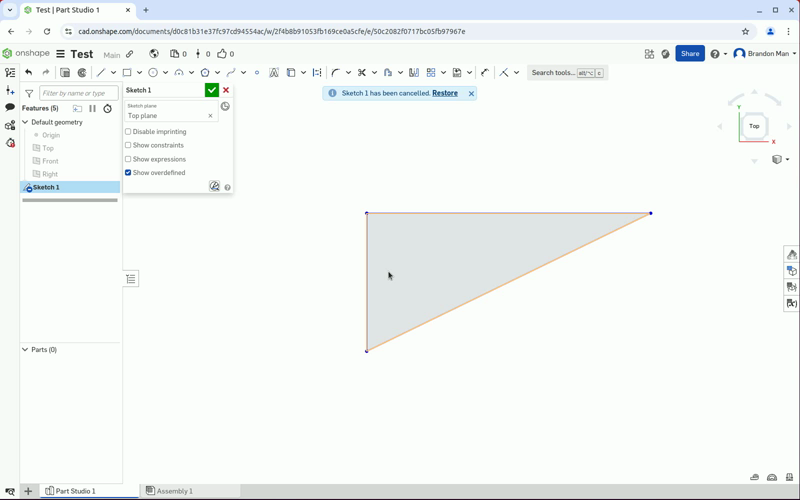
scroll(6)
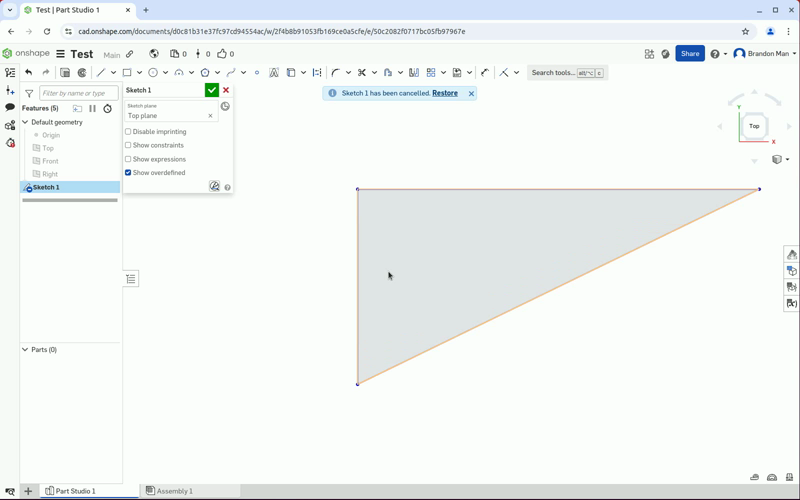
scroll(6)
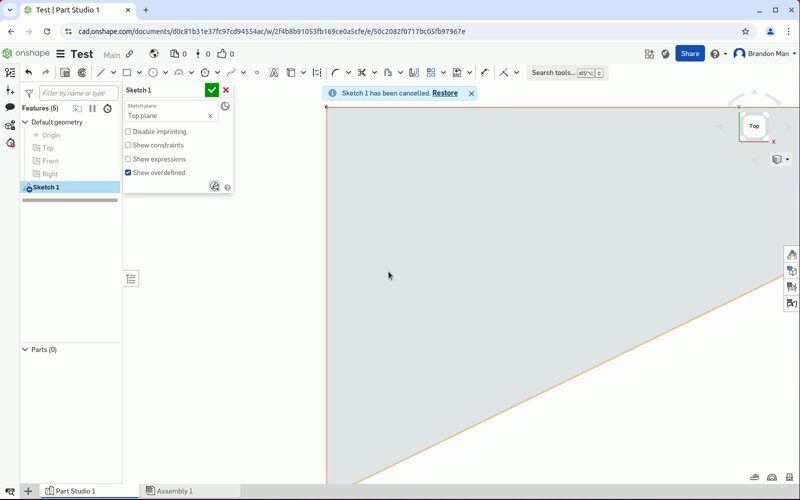
click(388, 271)
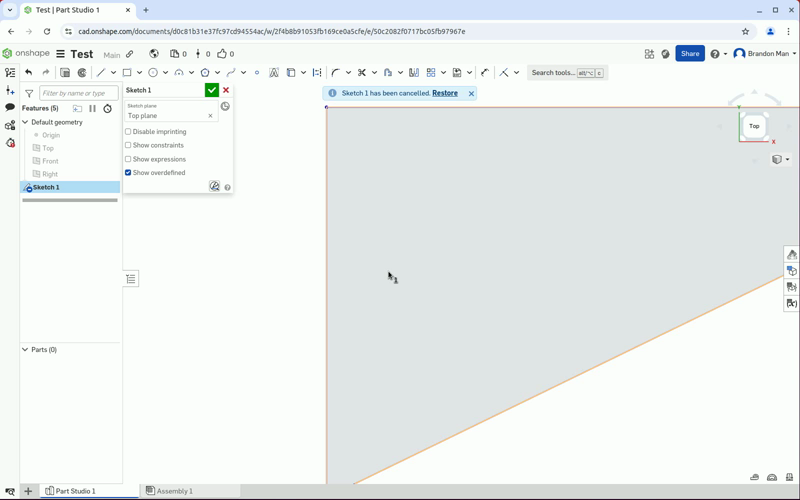
scroll(-6)
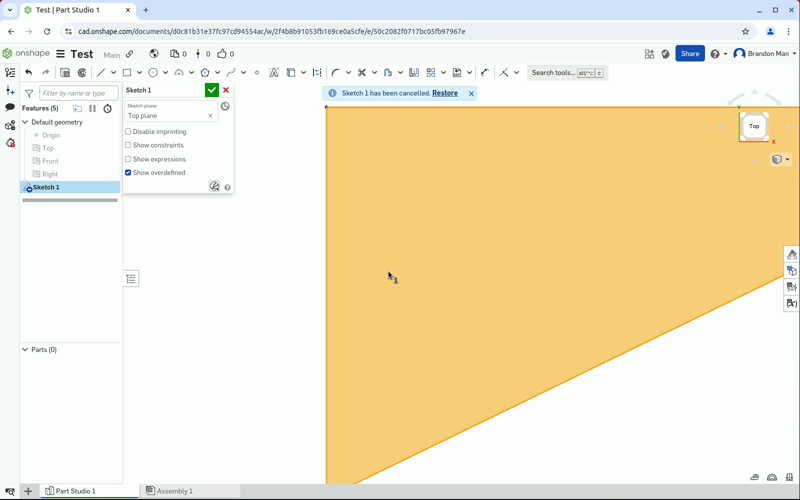
scroll(-6)
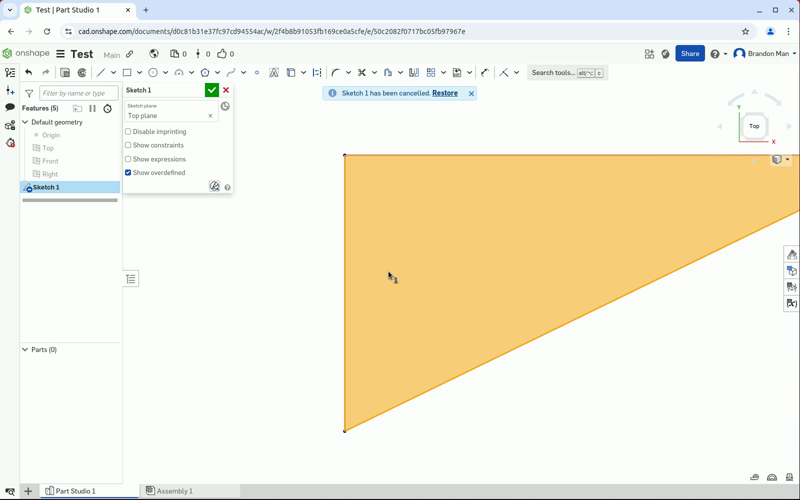
scroll(-6)
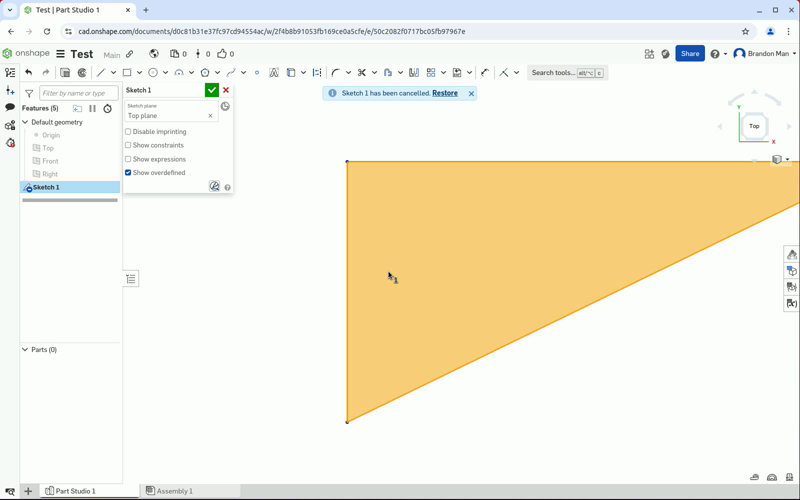
scroll(-6)
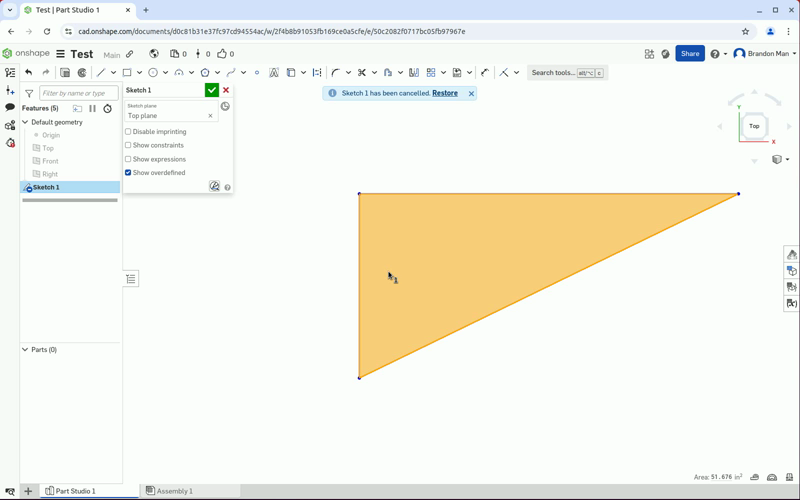
scroll(-6)
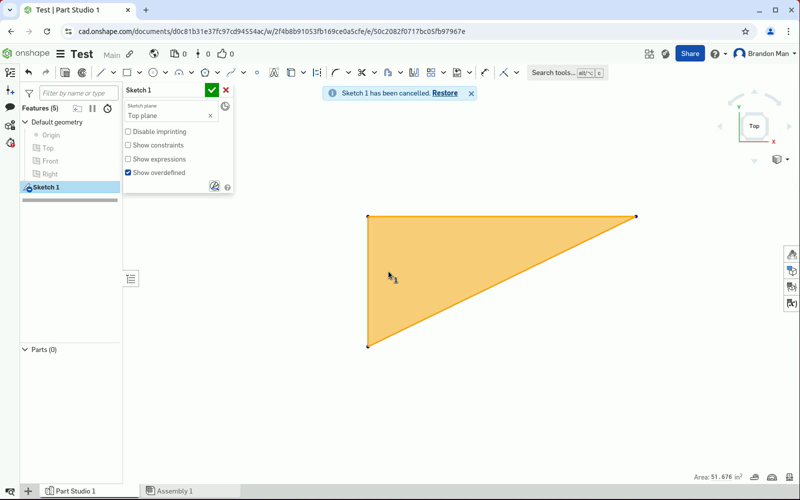
scroll(-6)
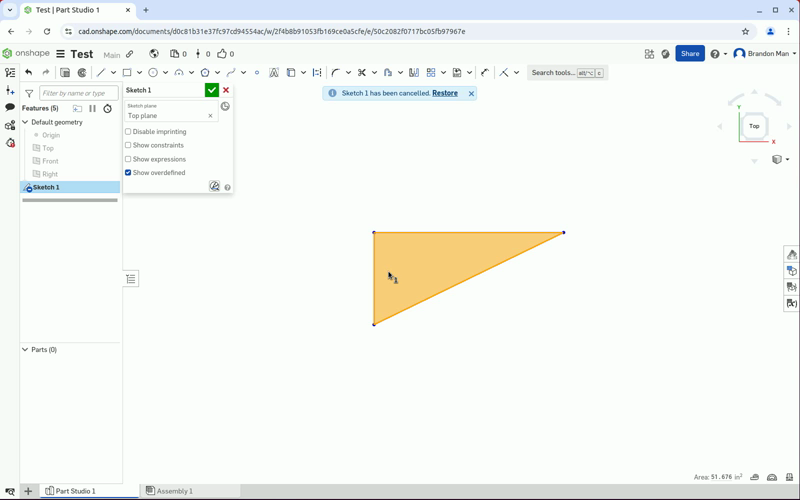
scroll(-6)
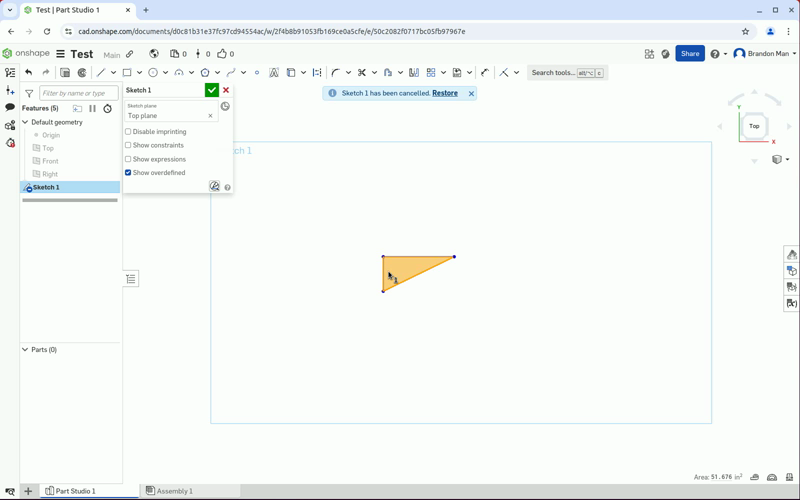
mouse_move(73, 352)
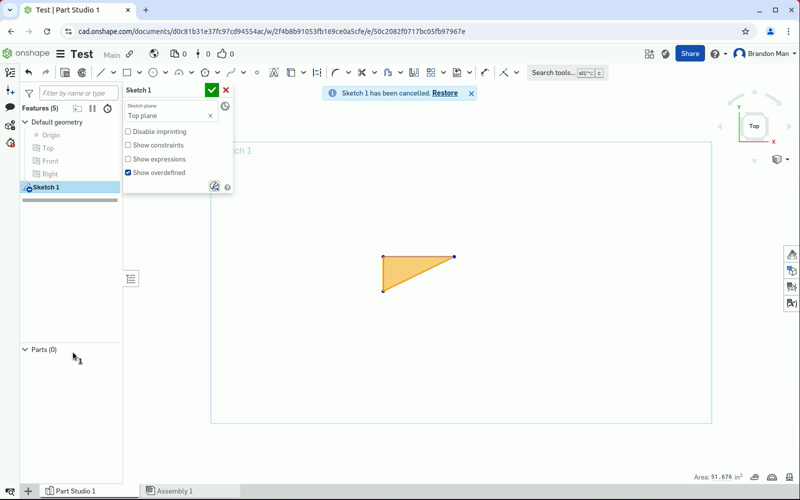
key(shift+y)
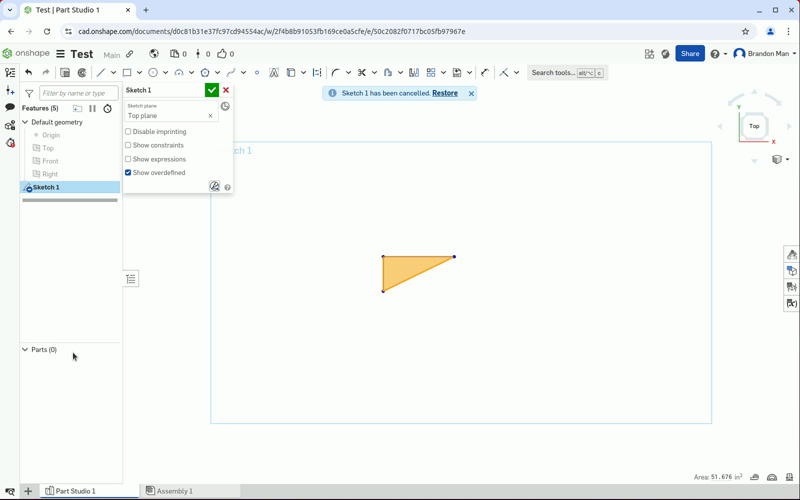
key(shift+e)
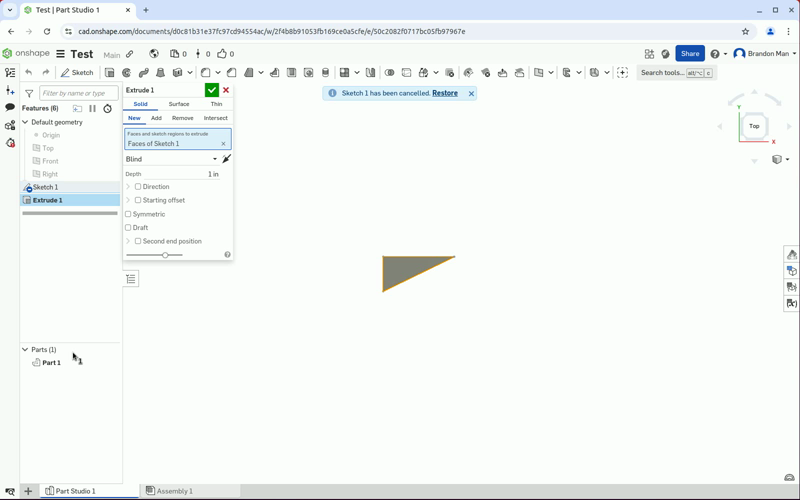
mouse_move(143, 106)
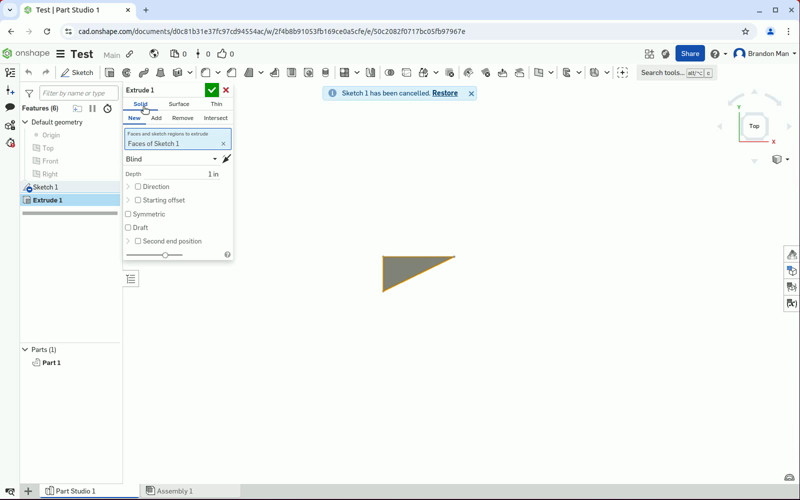
click(143, 106)
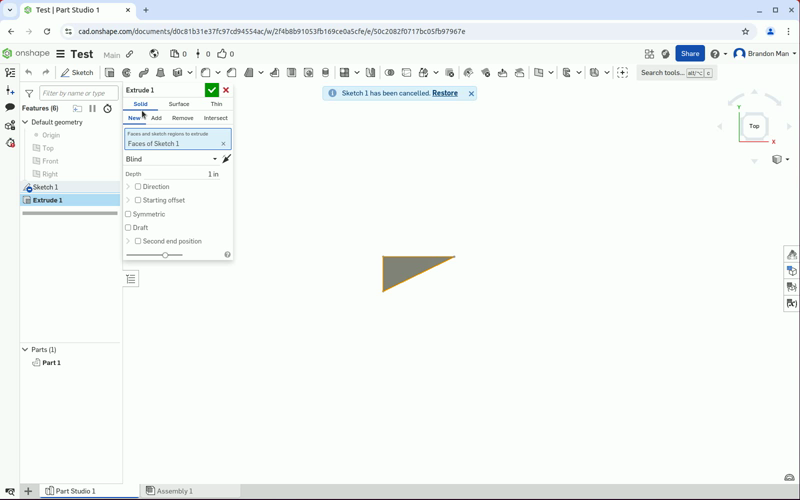
mouse_move(137, 120)
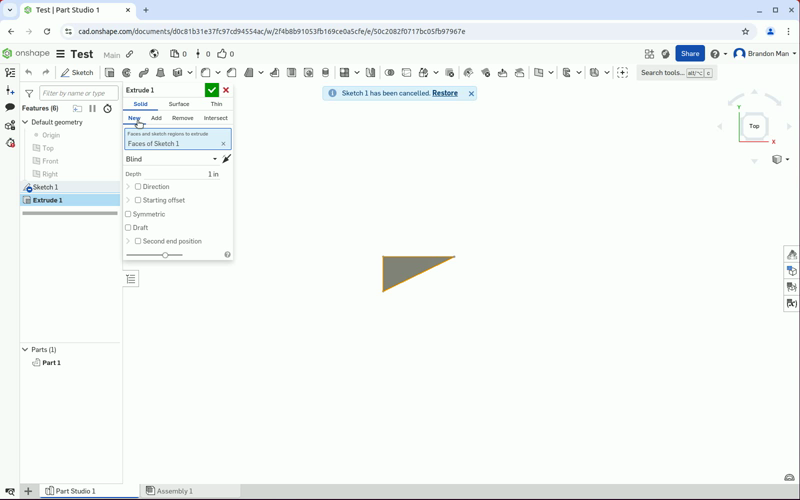
click(137, 120)
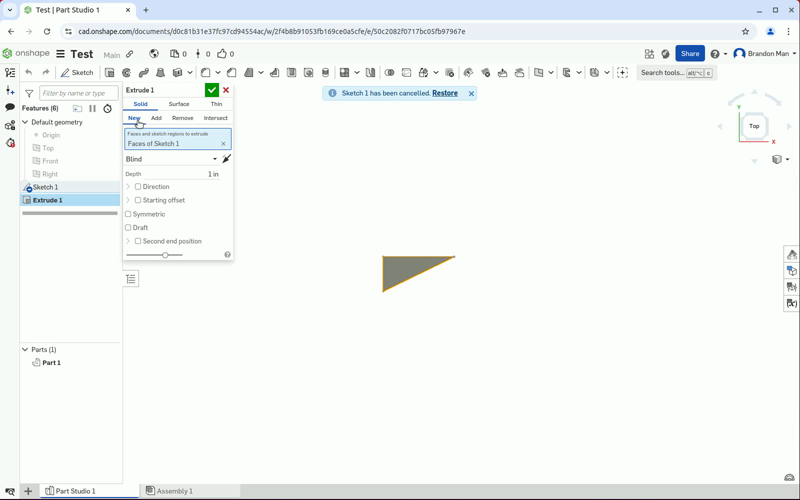
key(tab, 4)
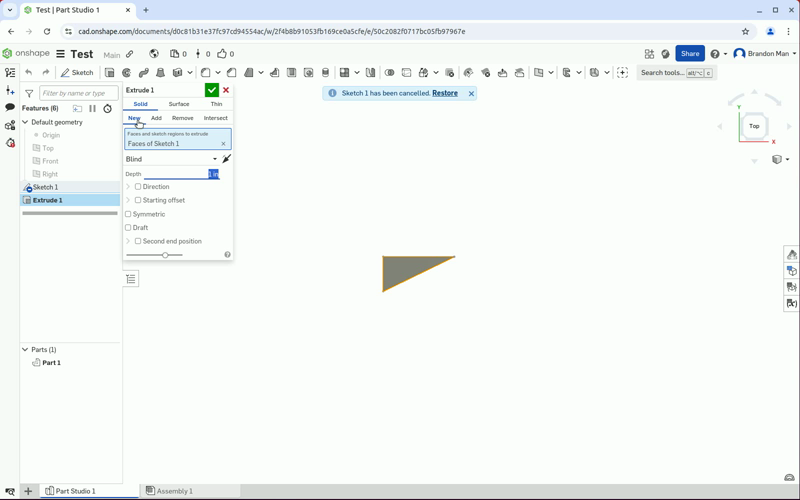
text(7.221)
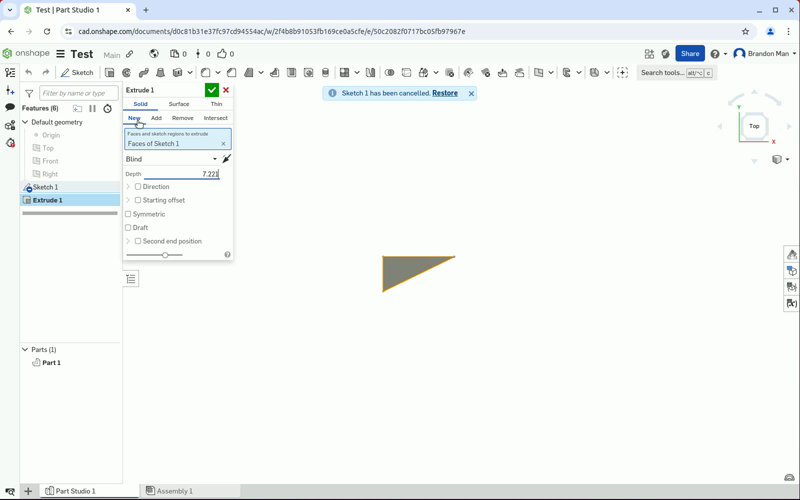
key(enter)
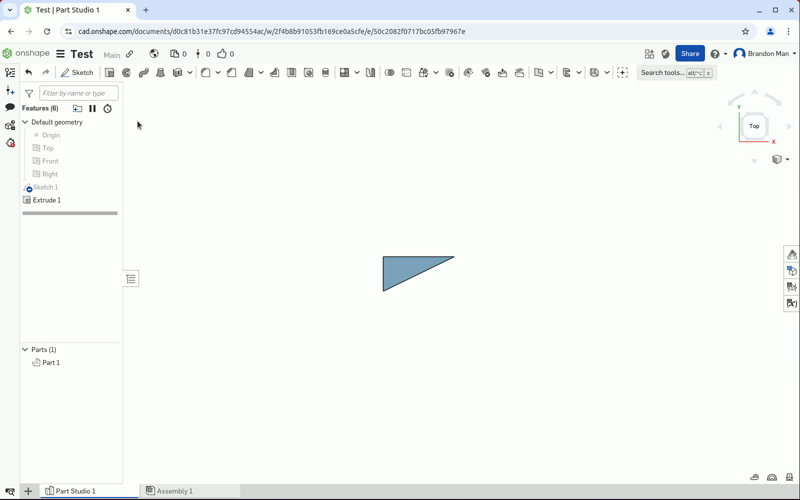
key(shift+h)
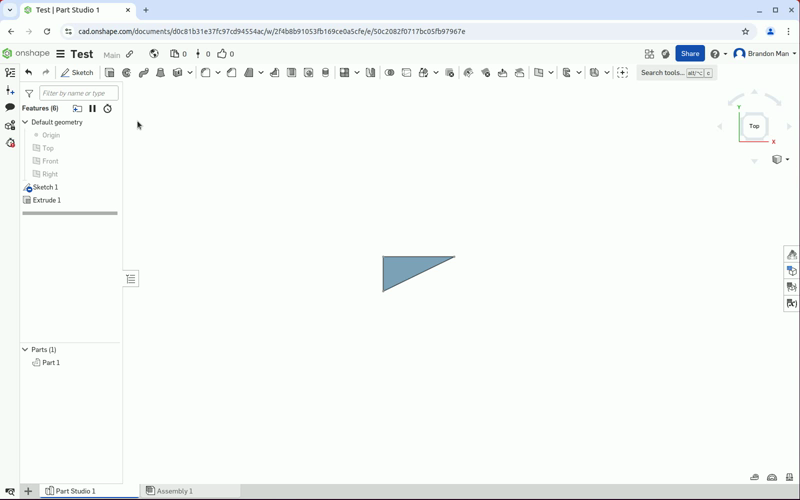
key(shift+h)
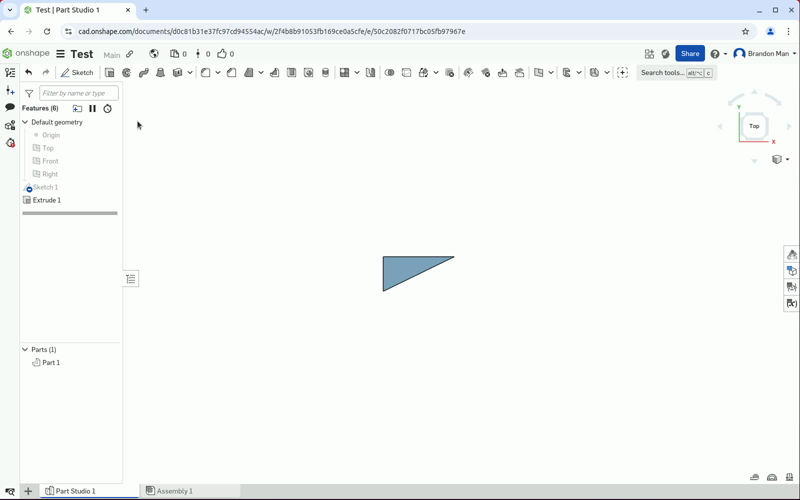
mouse_move(73, 189)
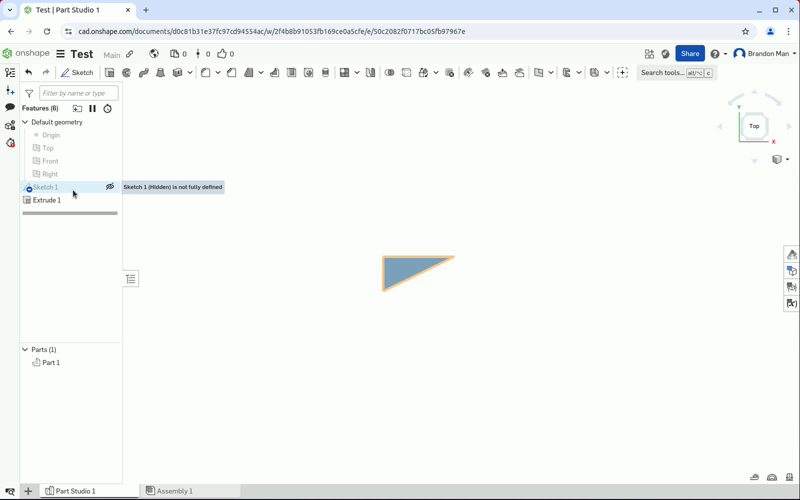
click(73, 189)
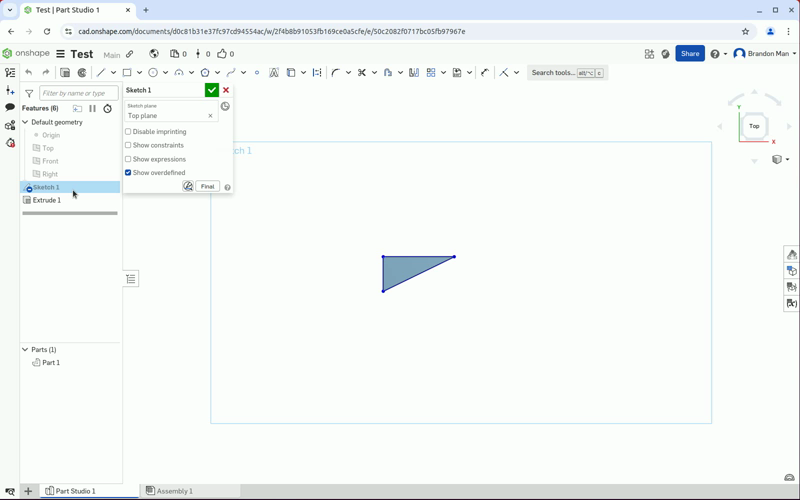
mouse_move(229, 92)
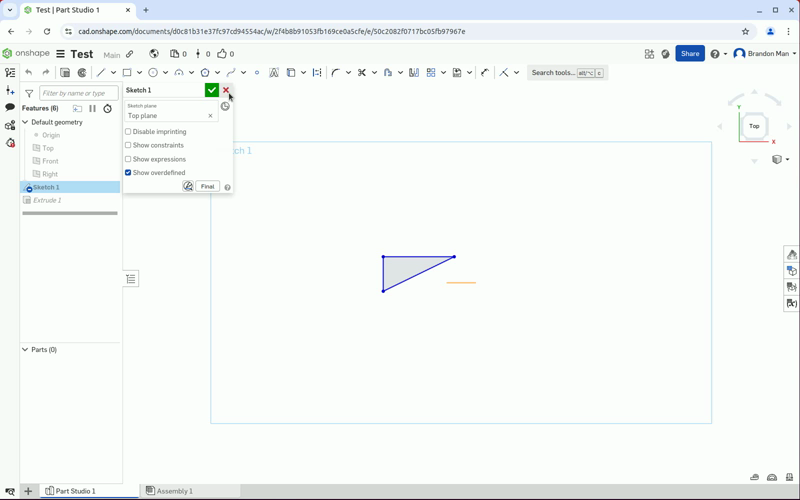
click(229, 92)
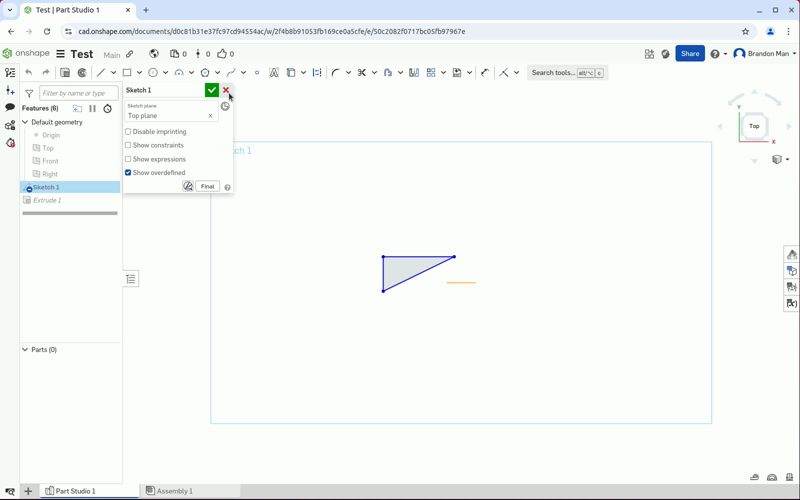
key(shift+s)
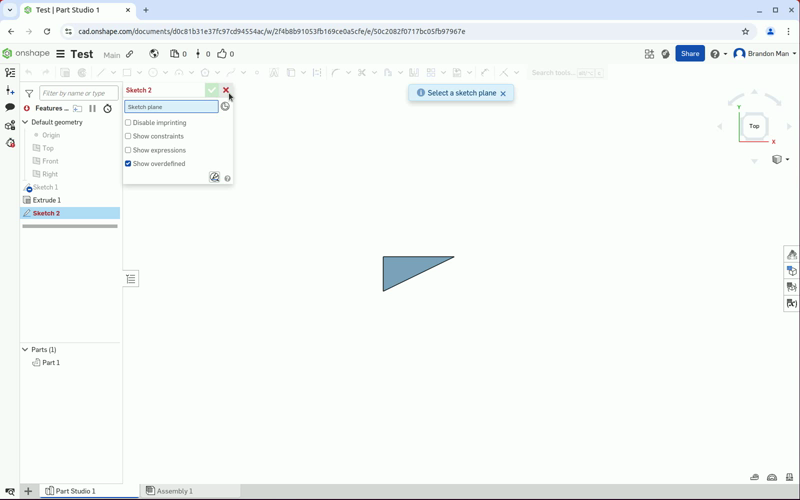
mouse_move(73, 150)
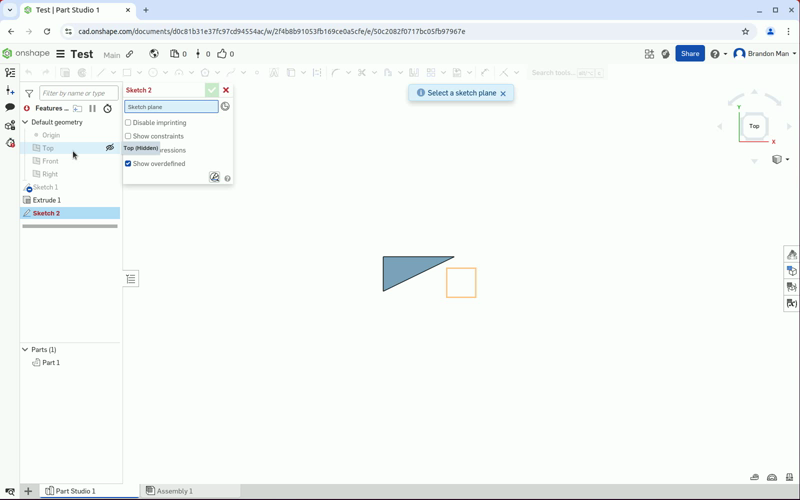
click(73, 150)
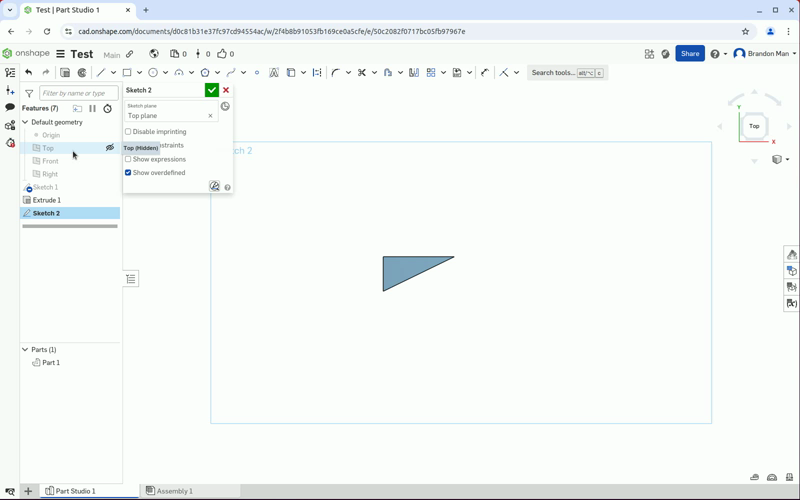
mouse_move(73, 352)
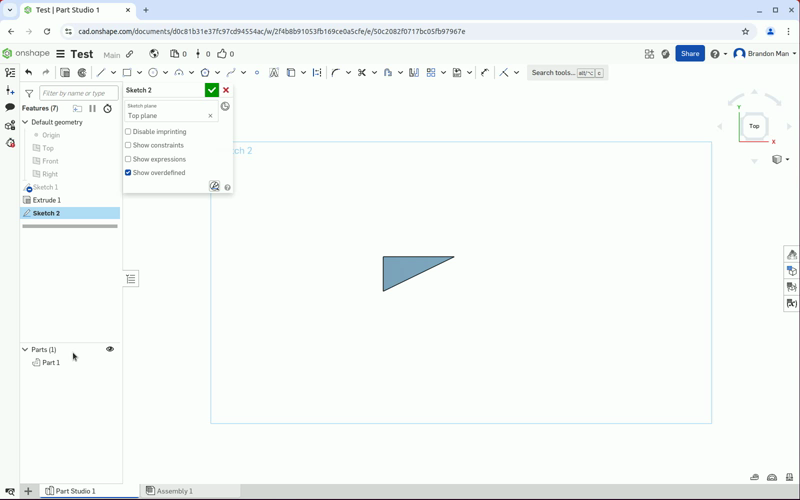
key(y)
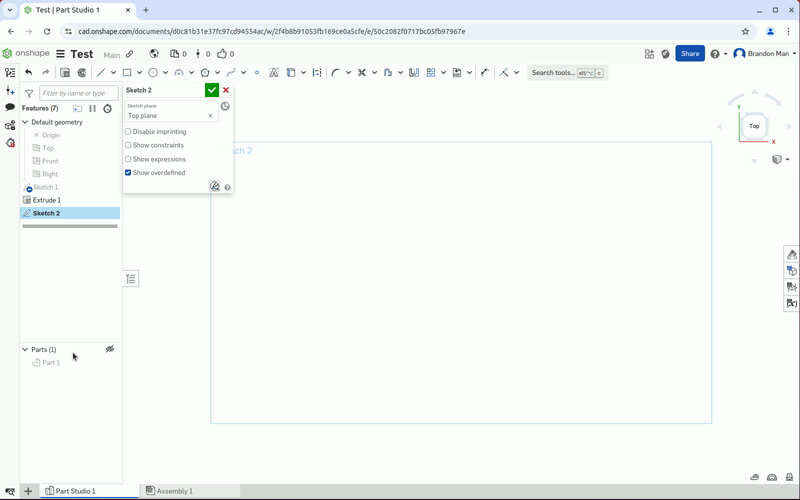
key(l)
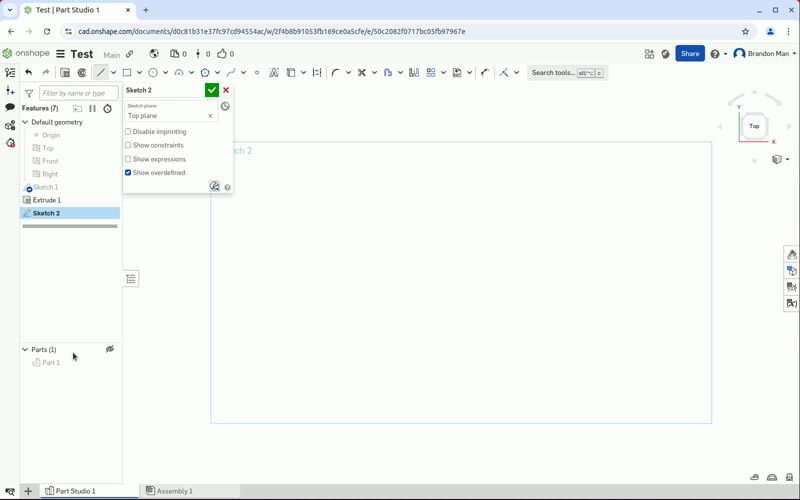
key_down(shift)
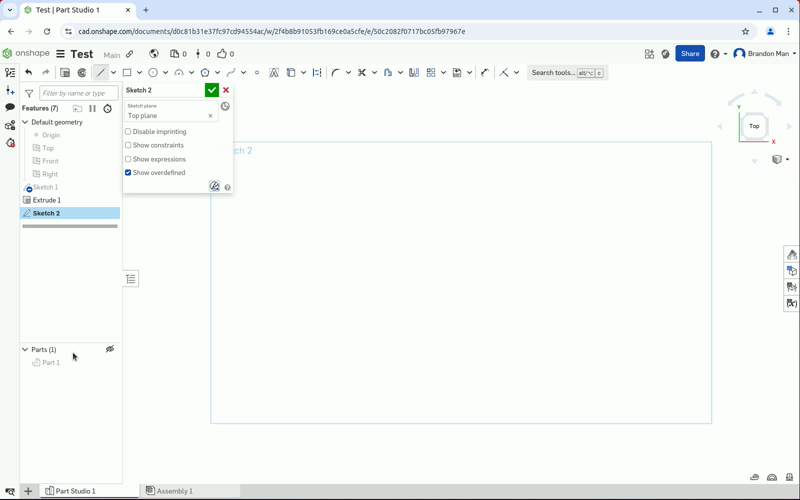
mouse_move(348, 326)
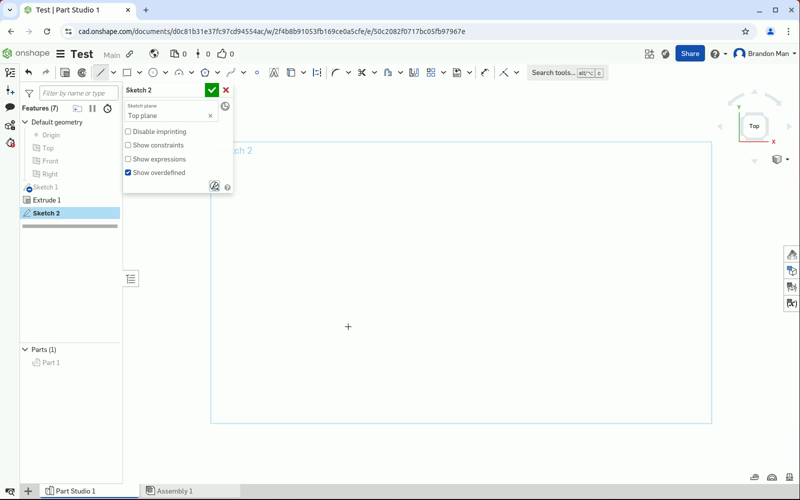
click(348, 326)
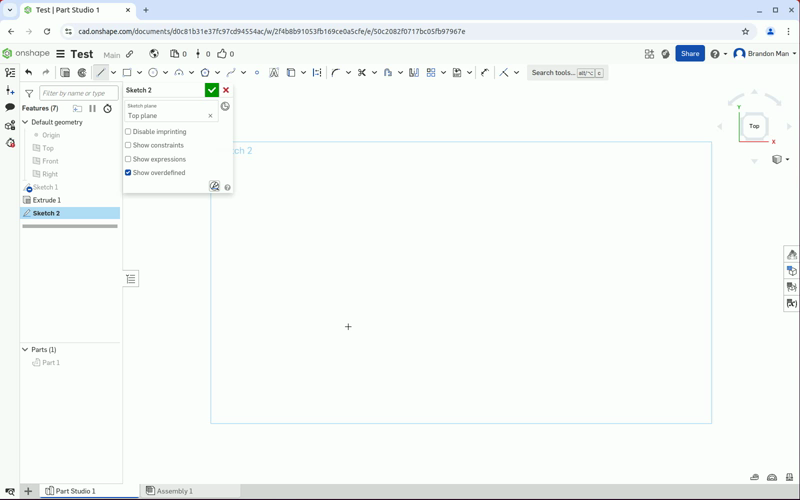
key_up(shift)
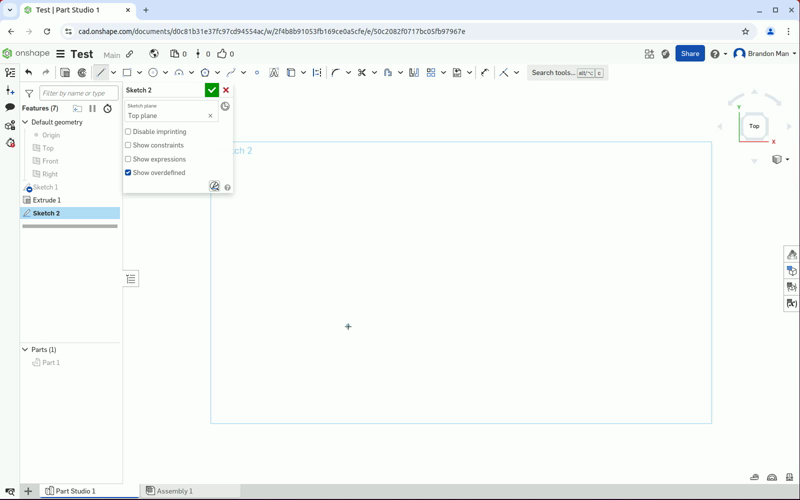
key_down(shift)
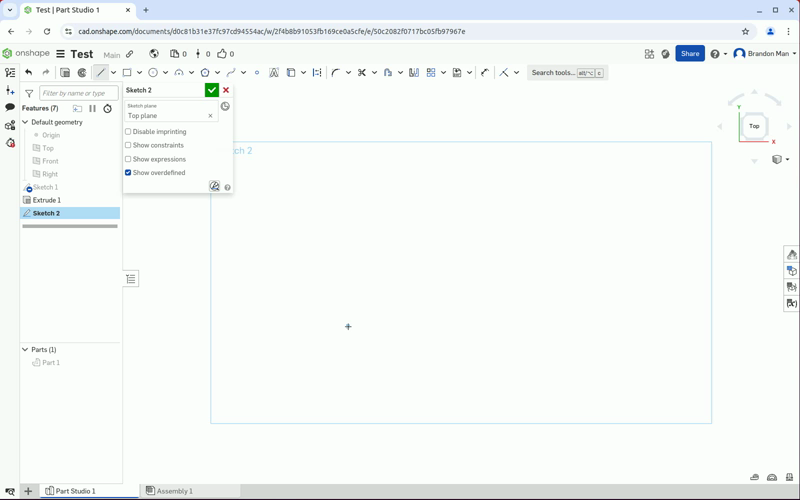
mouse_move(378, 326)
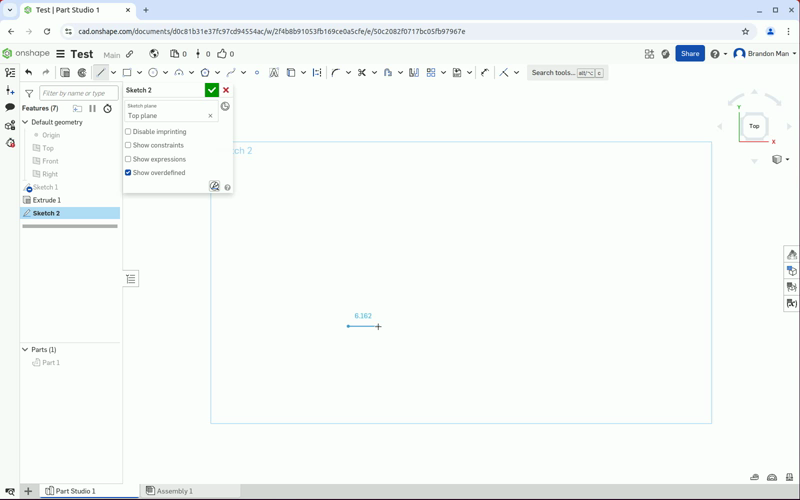
mouse_move(383, 326)
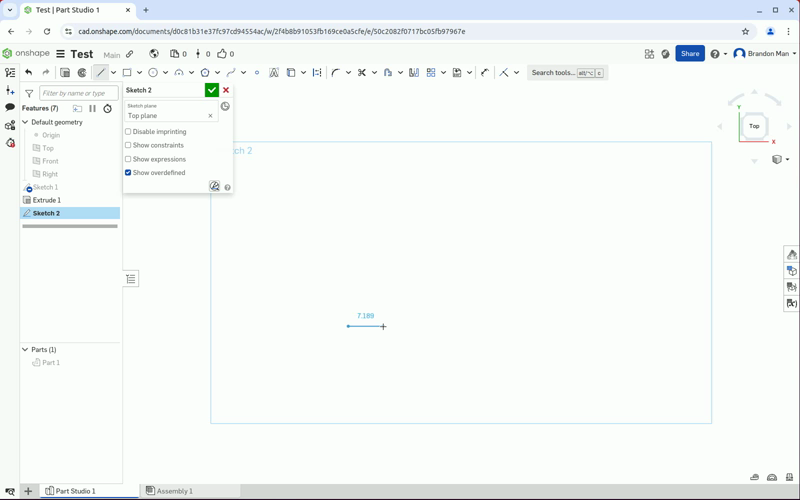
click(383, 326)
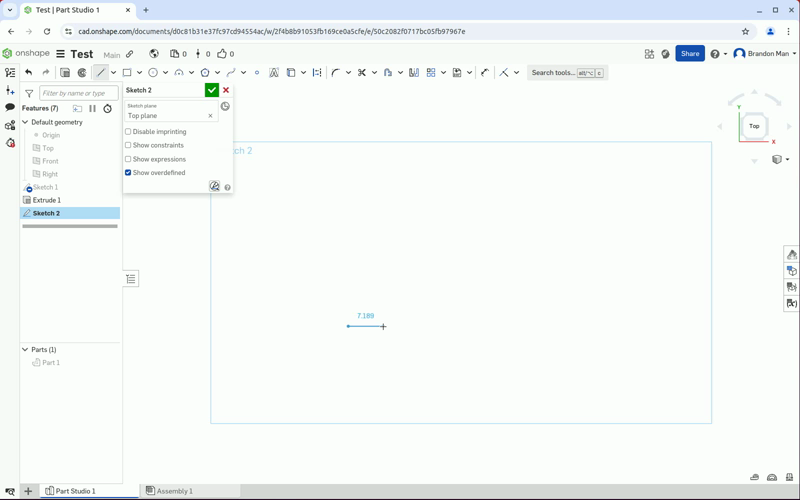
key_up(shift)
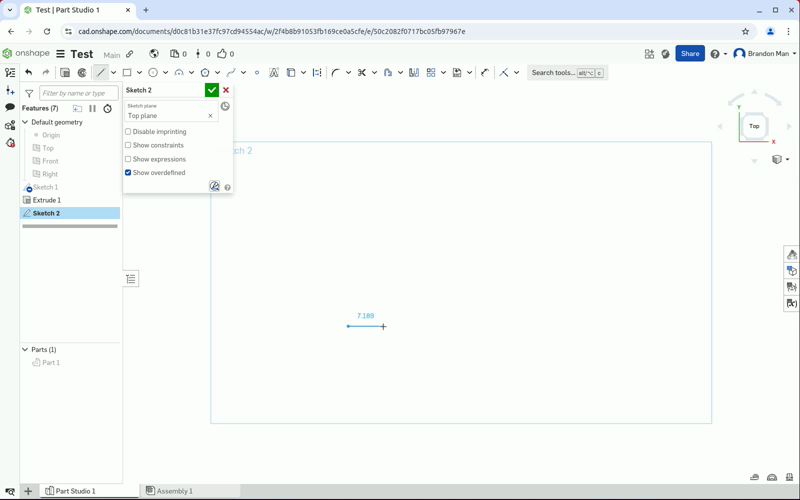
key_down(shift)
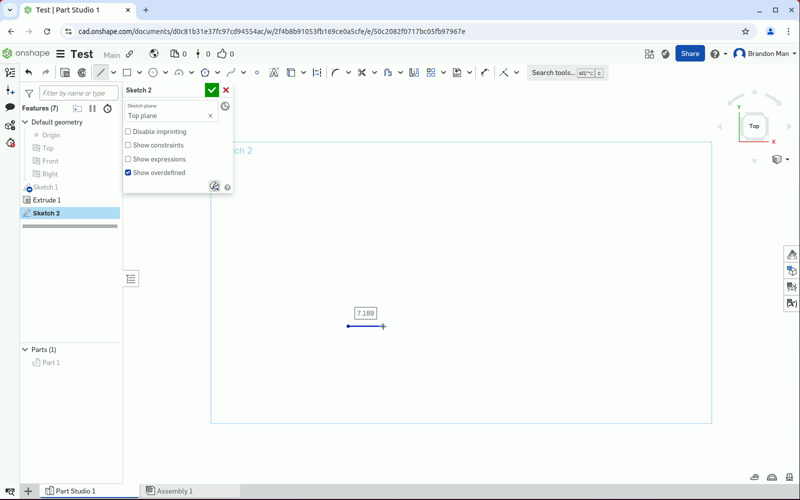
mouse_move(413, 326)
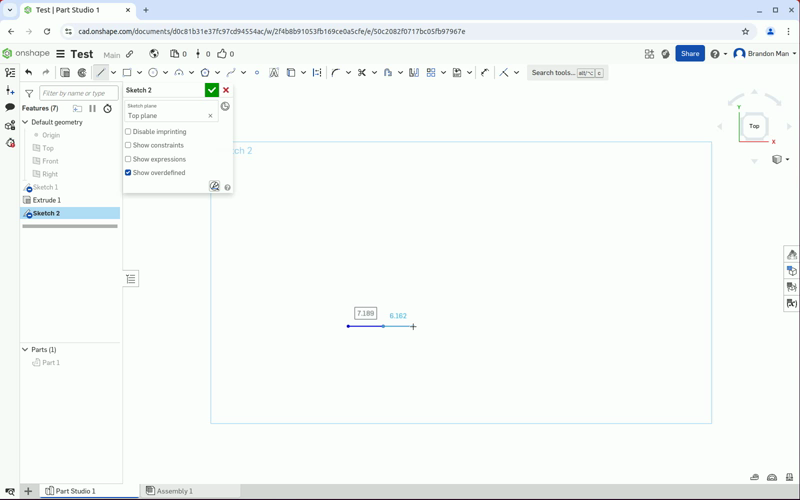
mouse_move(383, 291)
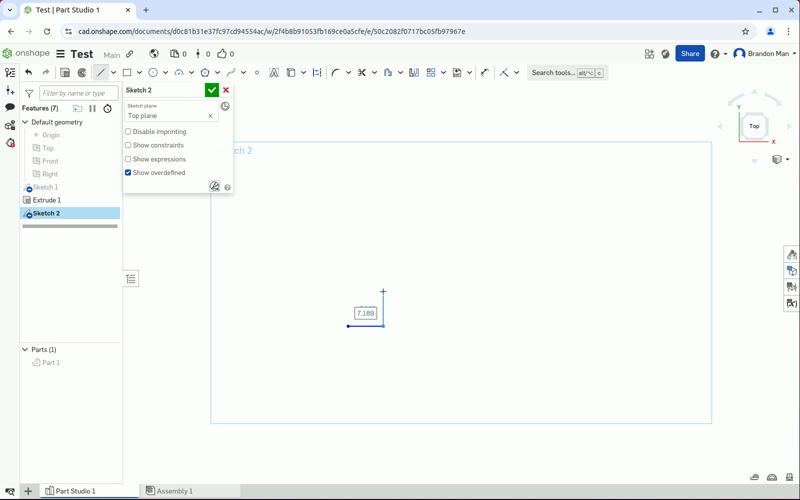
click(383, 291)
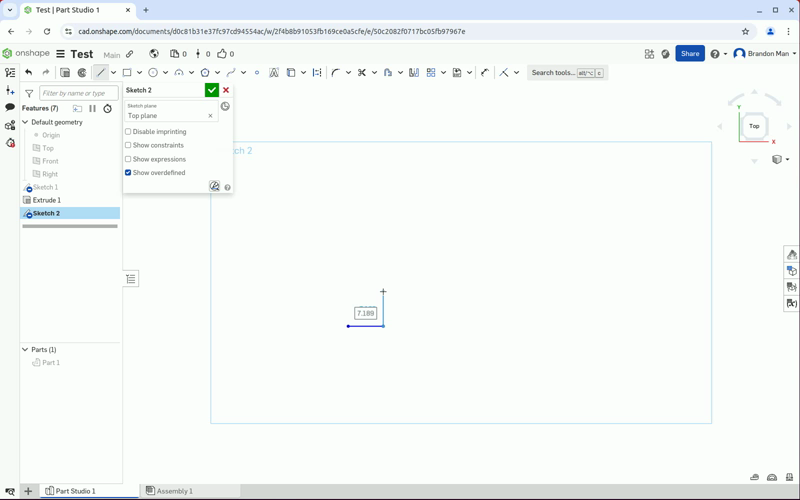
key_up(shift)
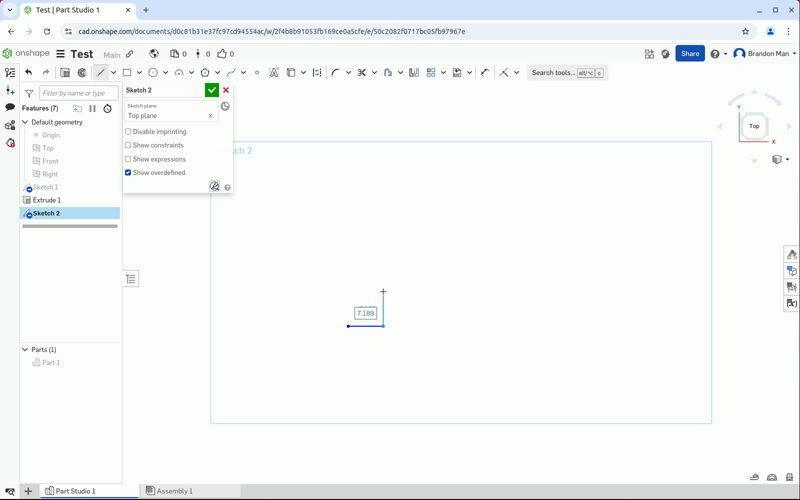
key_down(shift)
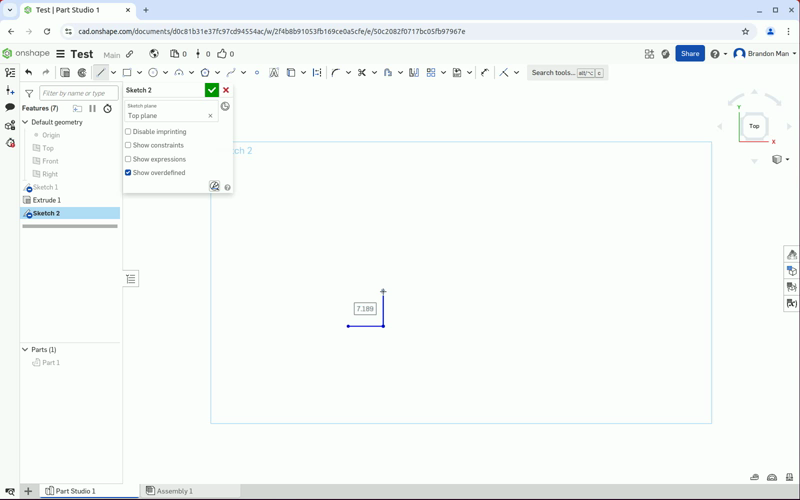
mouse_move(413, 291)
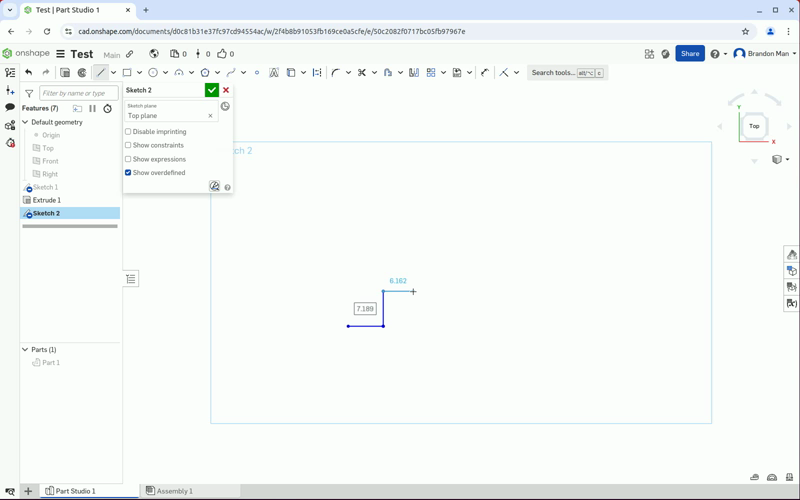
mouse_move(383, 258)
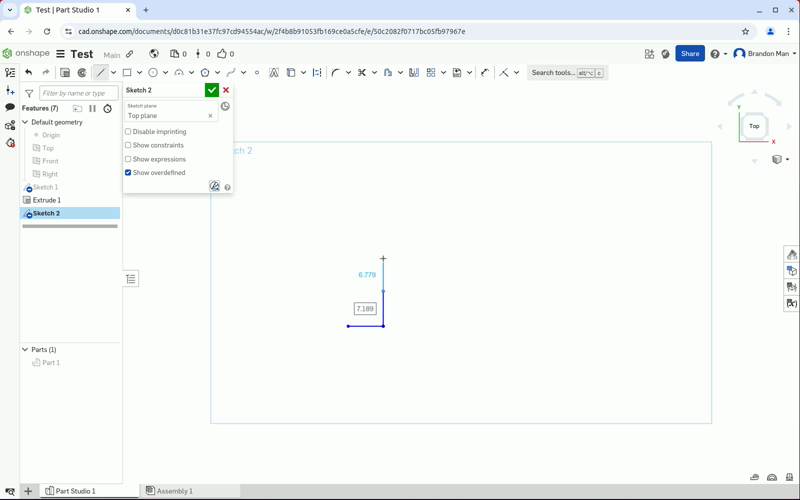
click(383, 258)
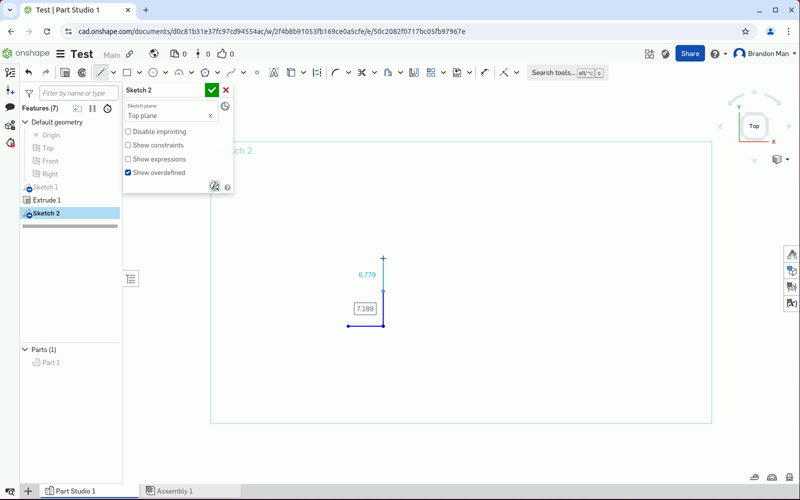
key_up(shift)
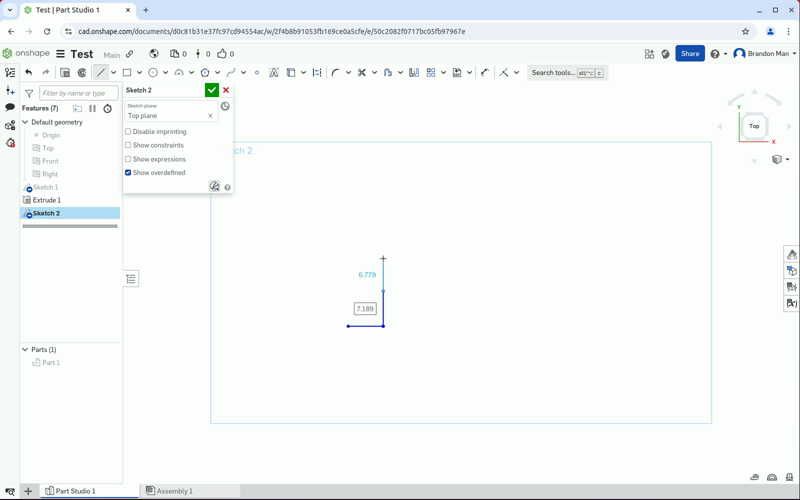
key_down(shift)
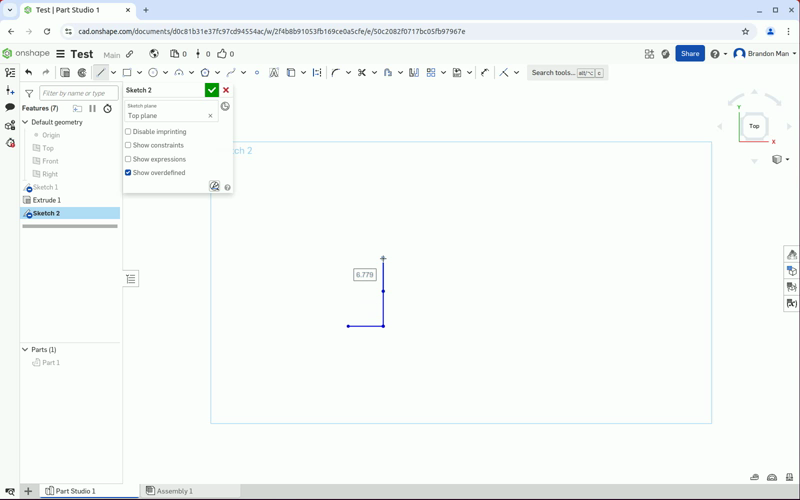
mouse_move(451, 258)
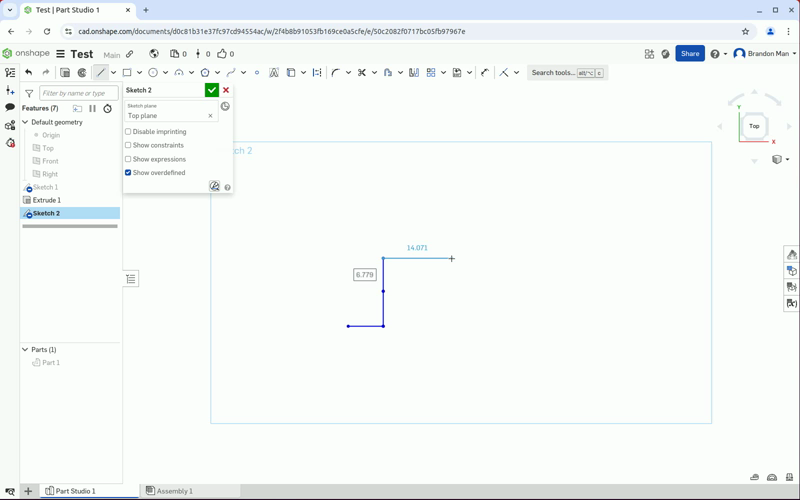
click(451, 258)
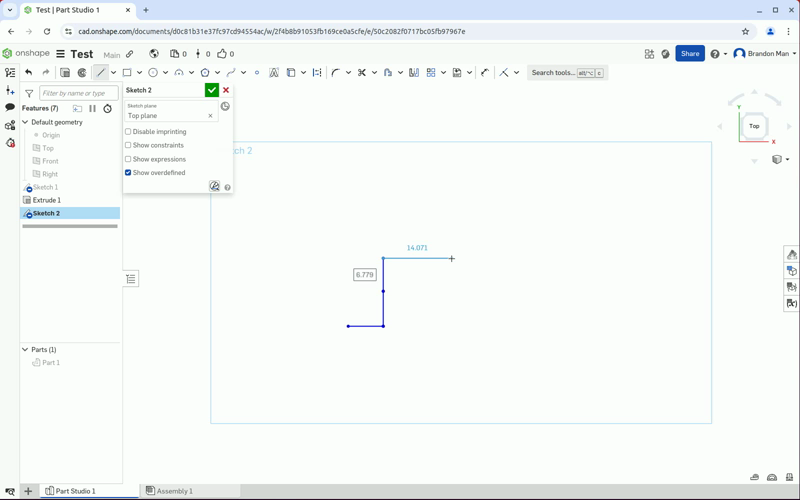
key_up(shift)
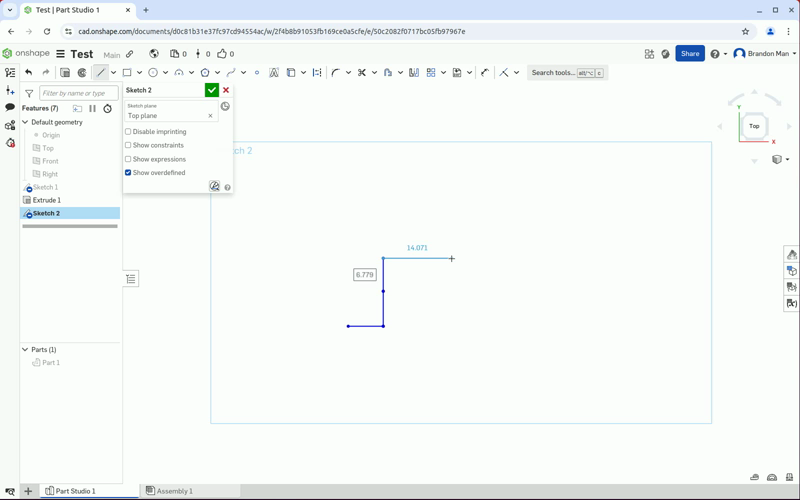
key_down(shift)
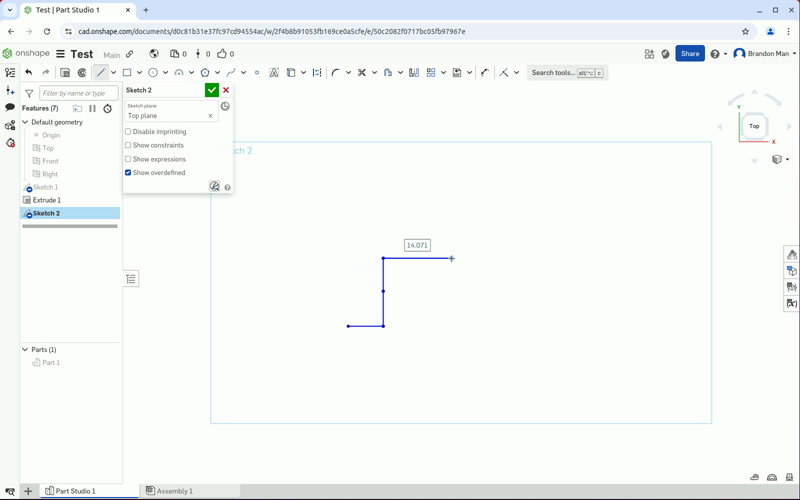
mouse_move(557, 258)
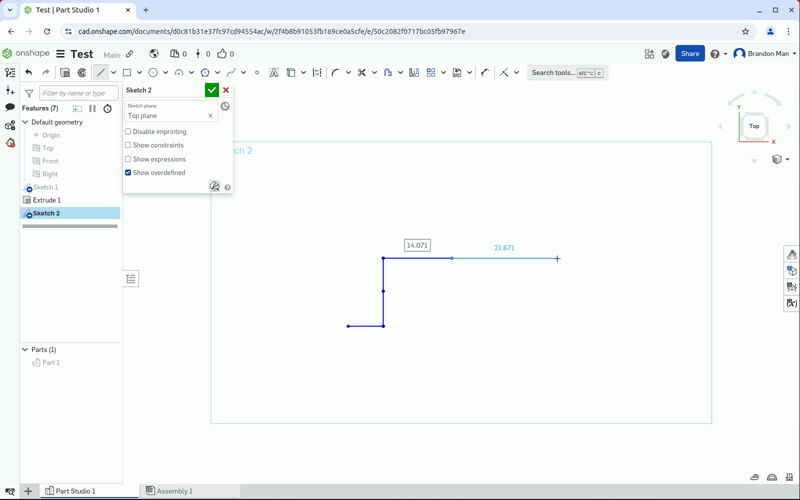
click(557, 258)
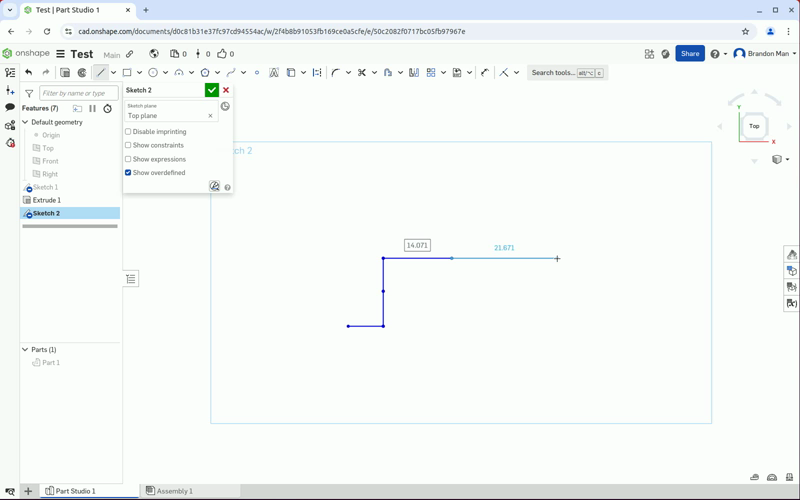
key_up(shift)
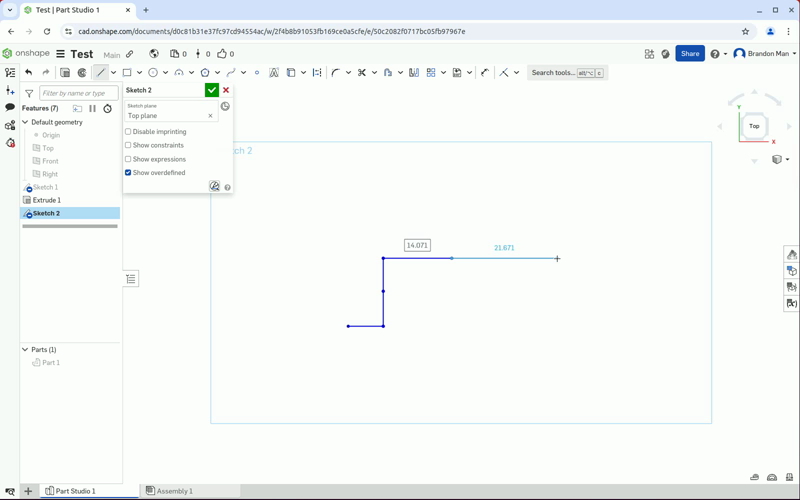
key_down(shift)
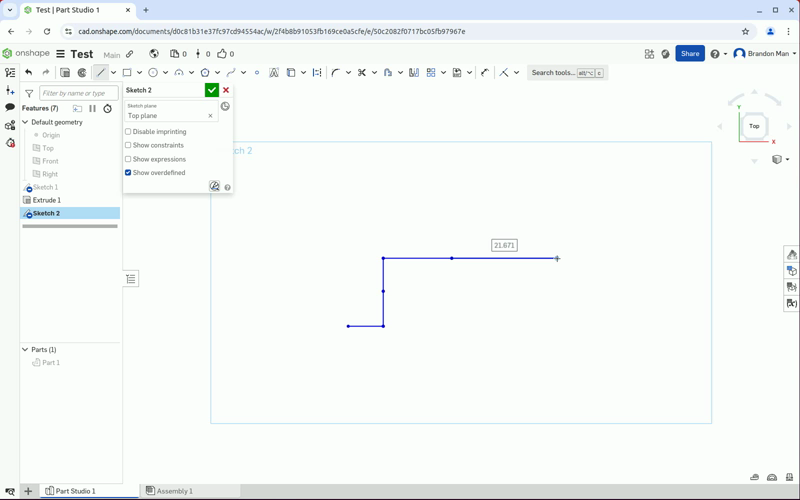
mouse_move(587, 258)
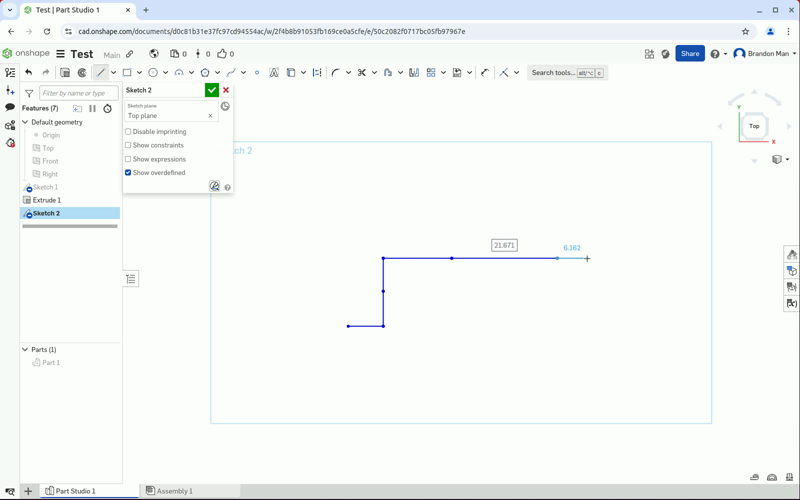
mouse_move(557, 222)
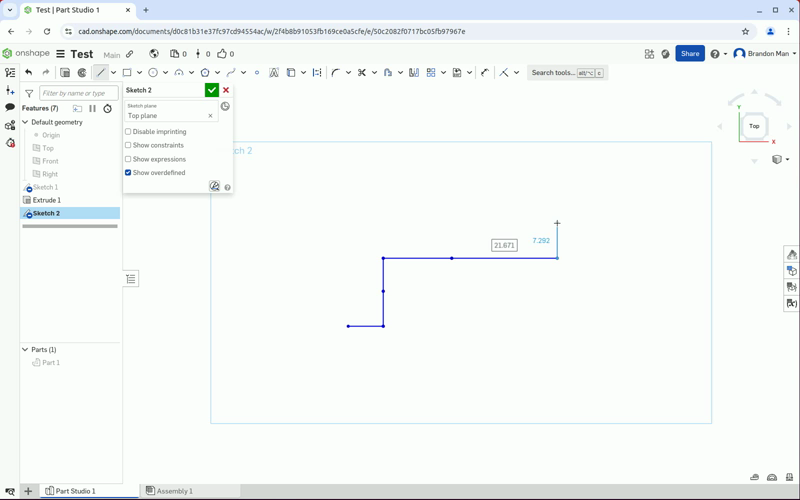
click(557, 222)
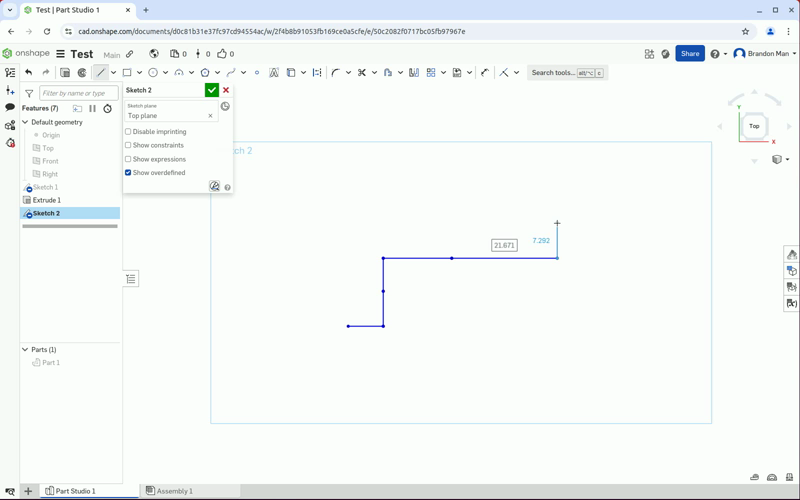
key_up(shift)
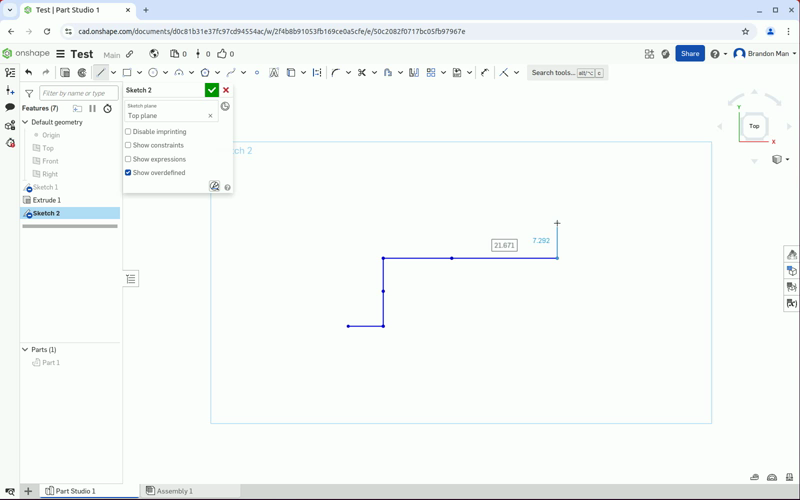
key_down(shift)
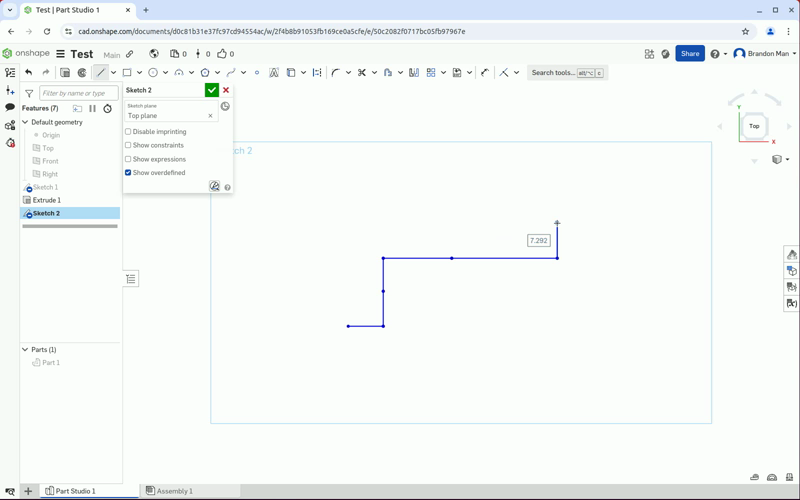
mouse_move(348, 220)
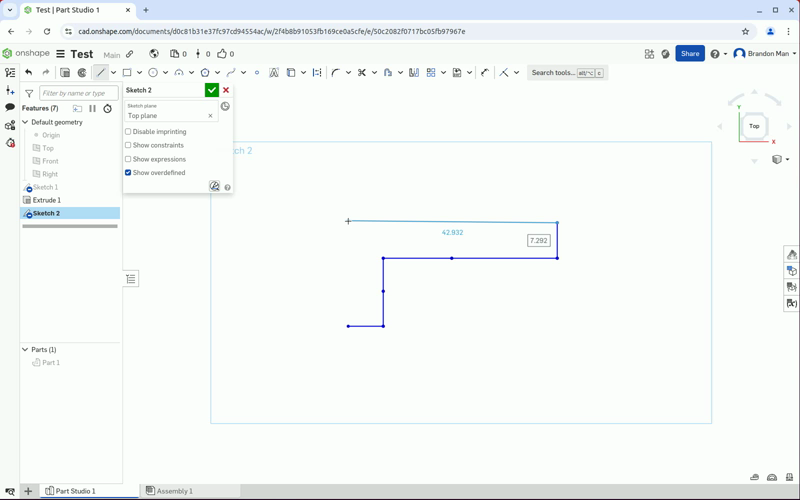
click(348, 220)
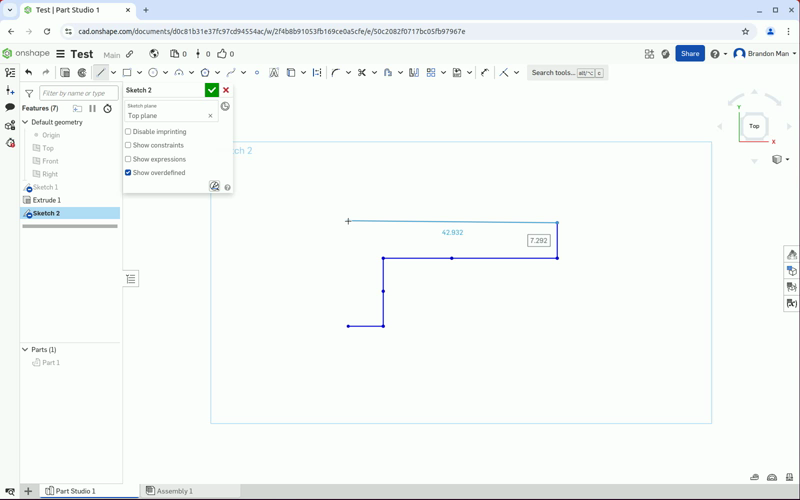
key_up(shift)
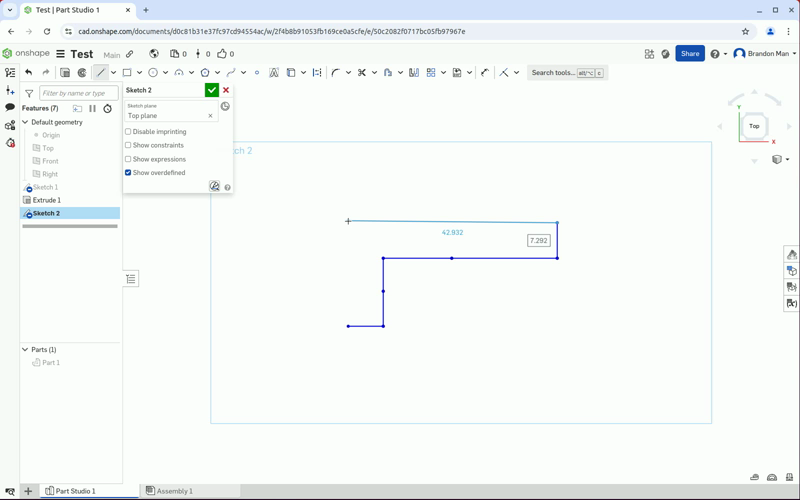
key_down(shift)
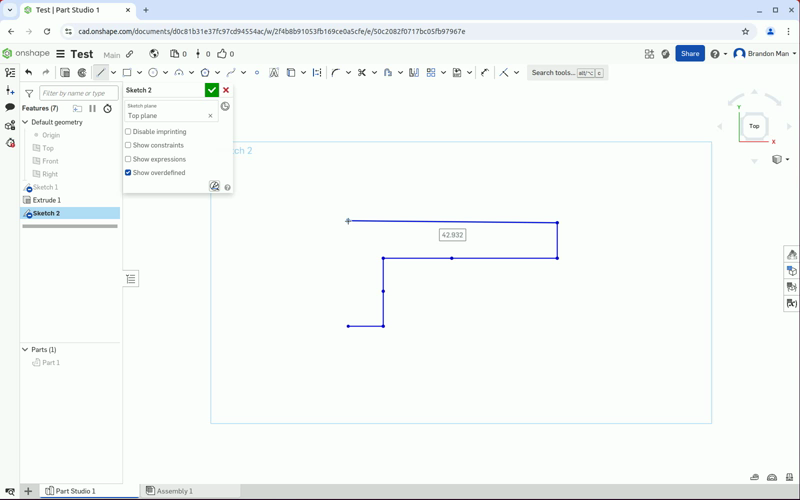
mouse_move(348, 326)
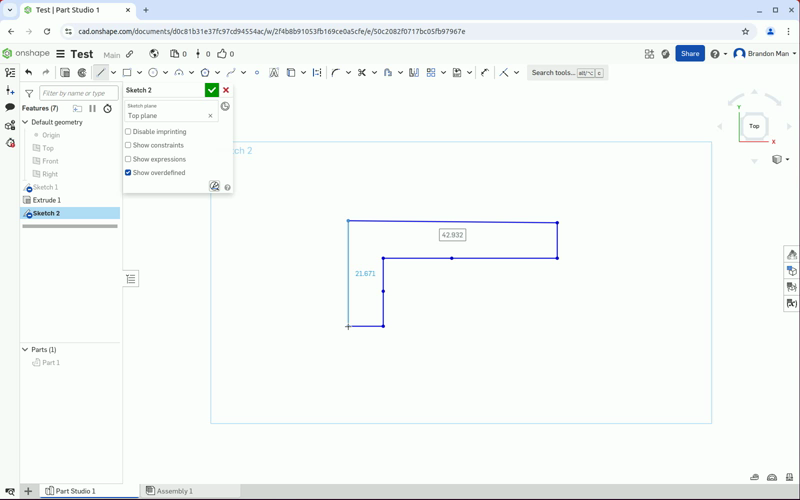
key_up(shift)
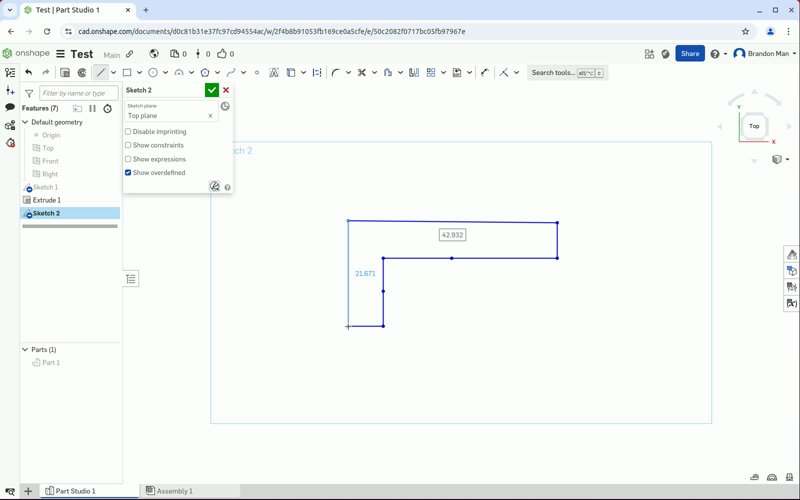
click(348, 326)
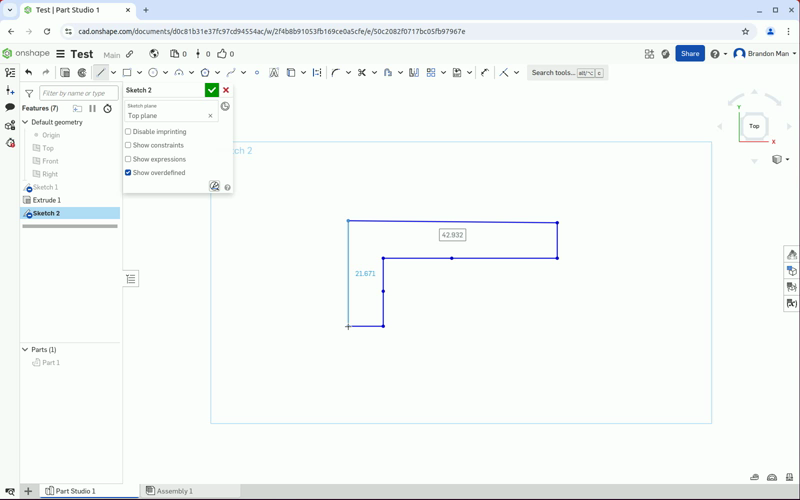
key(esc)
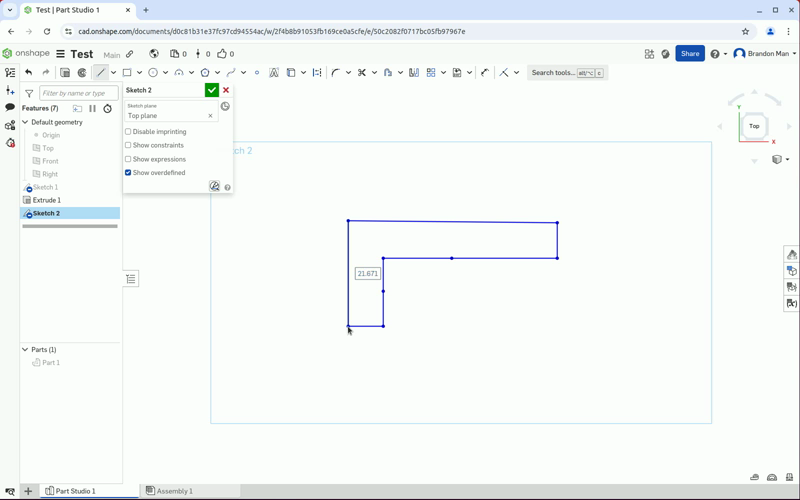
mouse_move(370, 274)
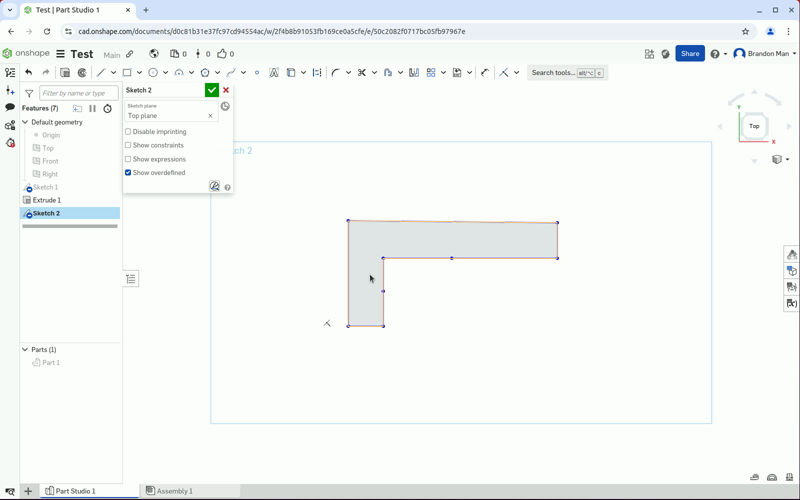
click(370, 274)
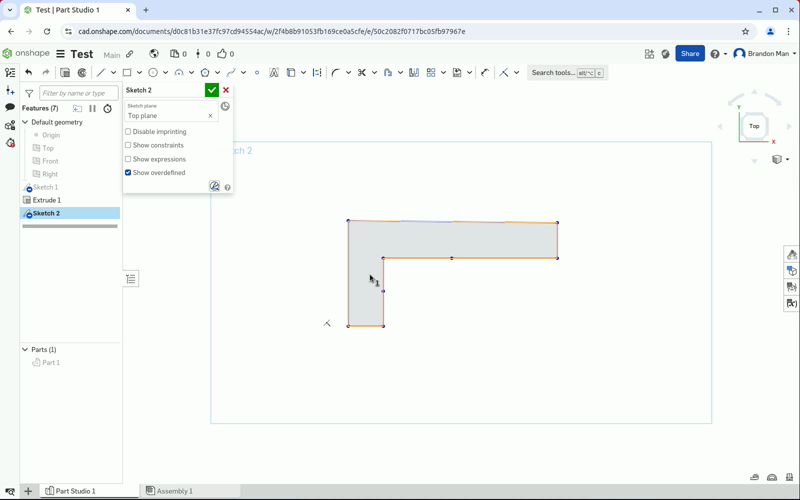
mouse_move(73, 352)
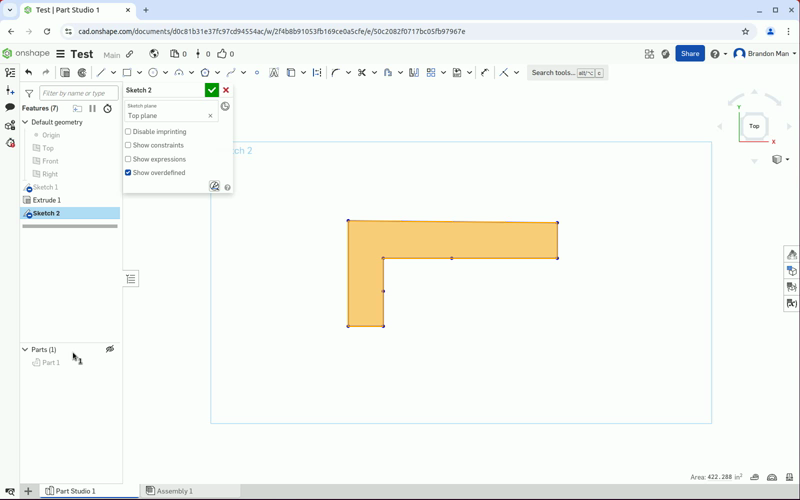
key(shift+y)
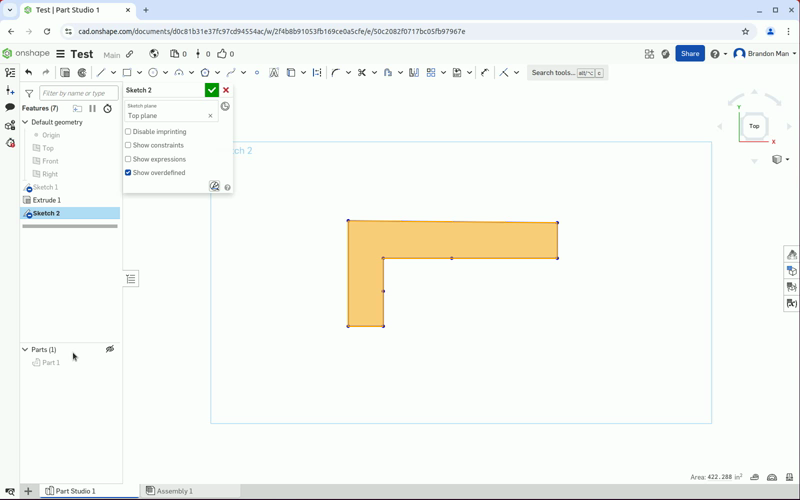
key(shift+e)
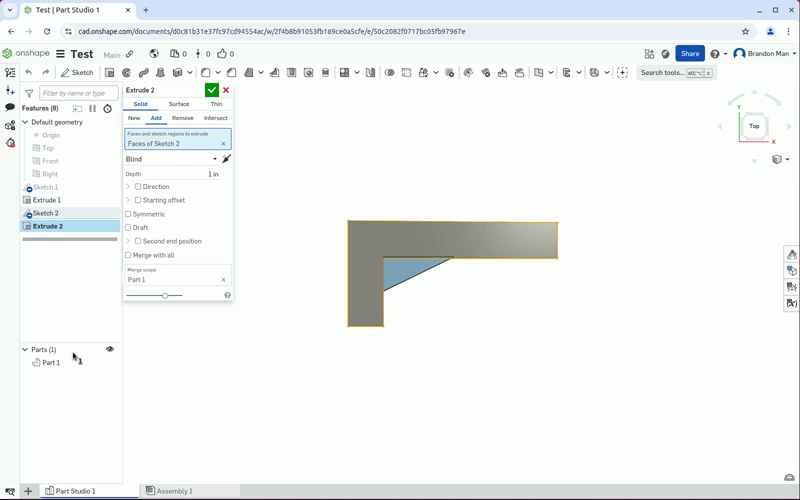
mouse_move(143, 106)
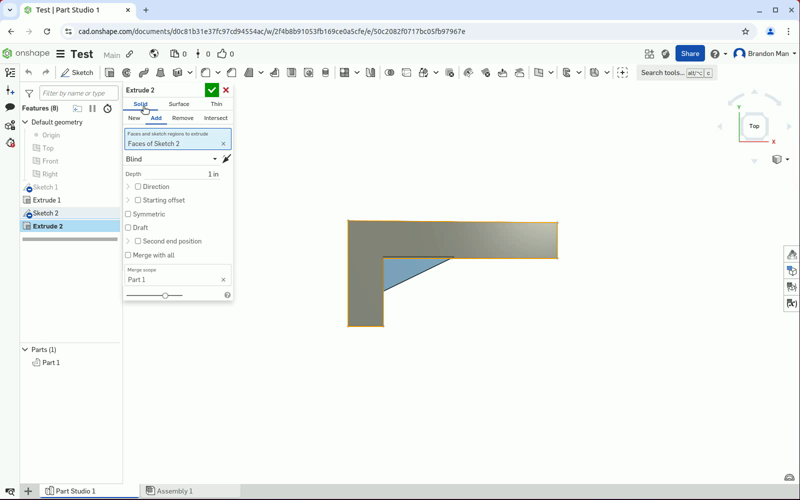
click(143, 106)
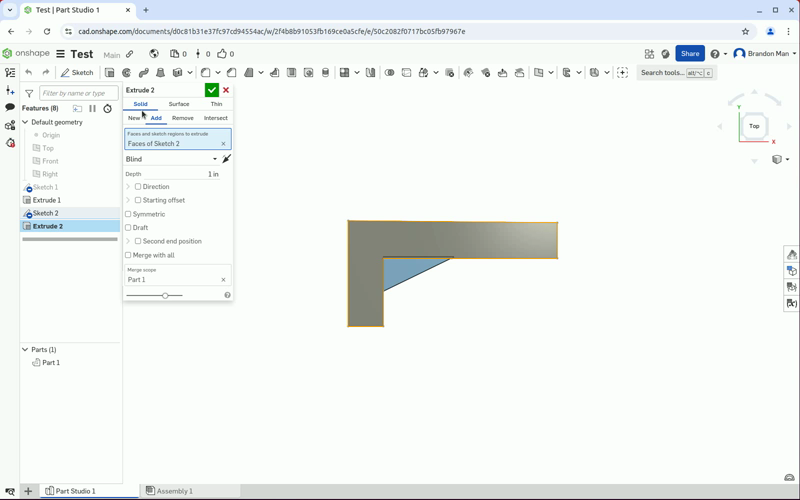
mouse_move(137, 120)
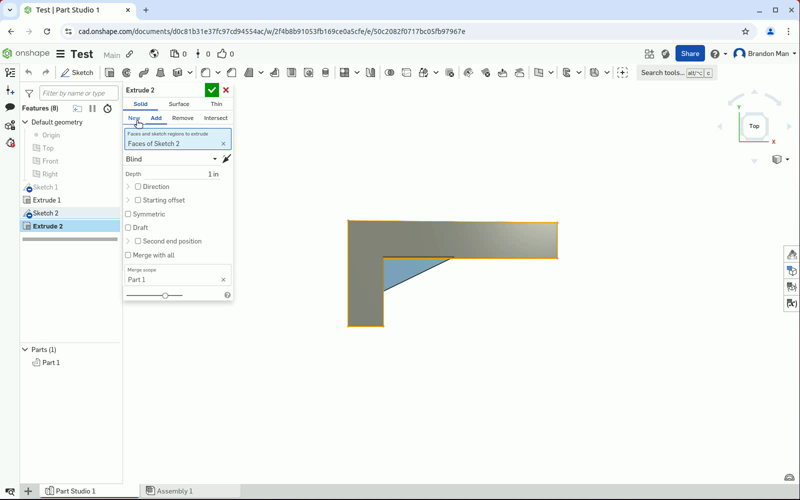
click(137, 120)
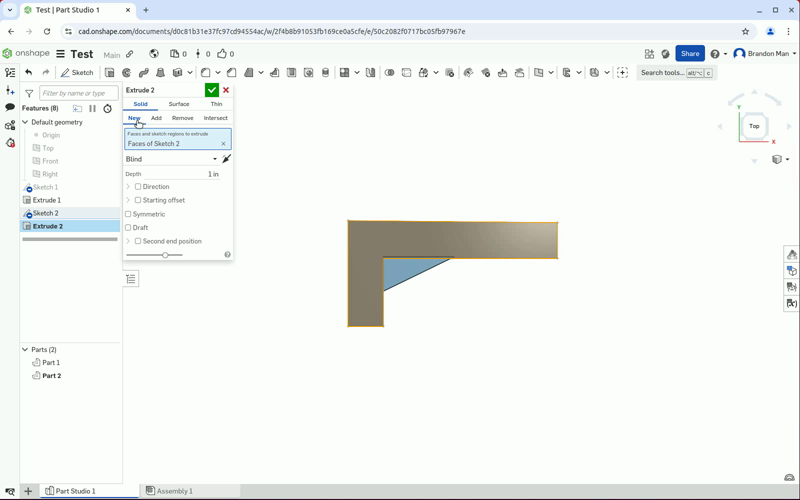
key(tab, 4)
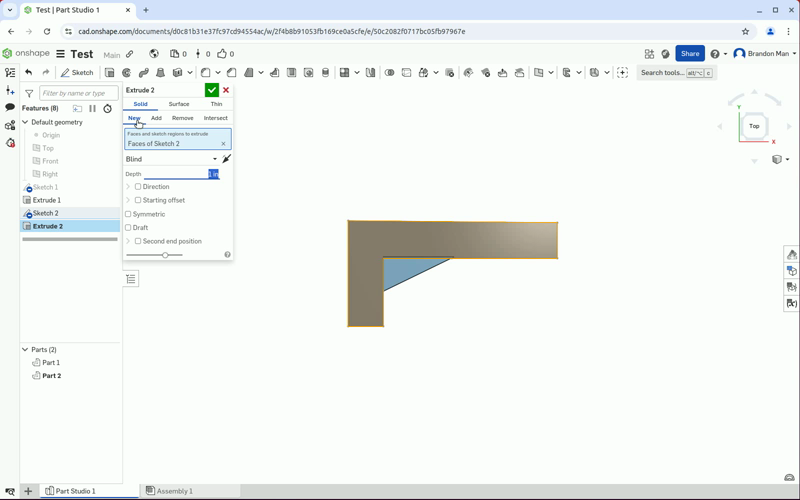
text(14.443)
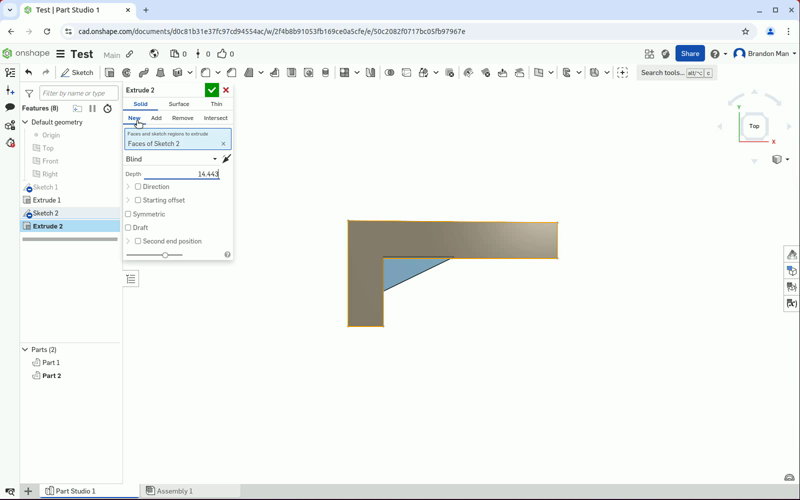
key(enter)
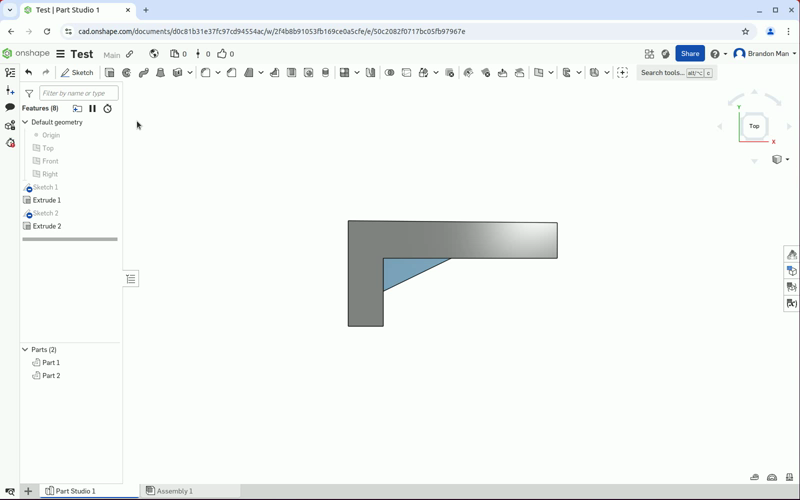
key(shift+h)
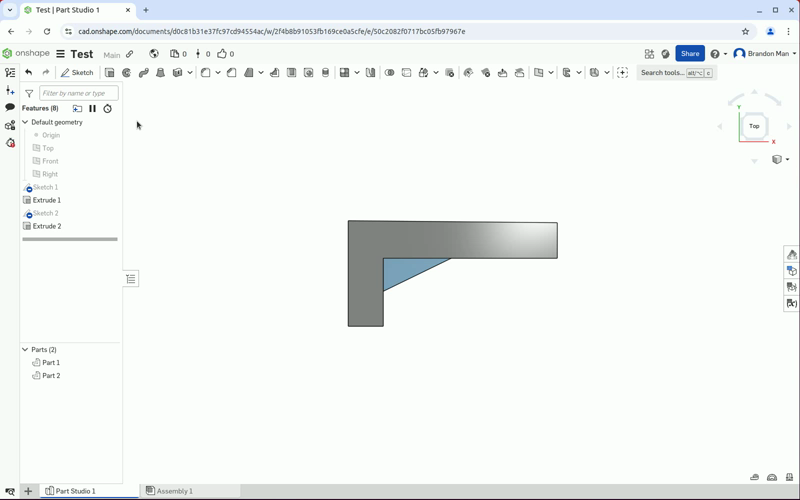
key(shift+h)
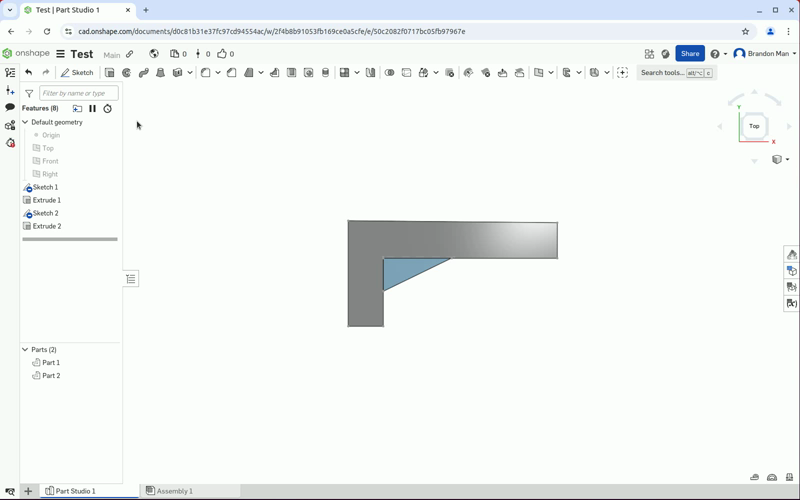
key(shift+7)
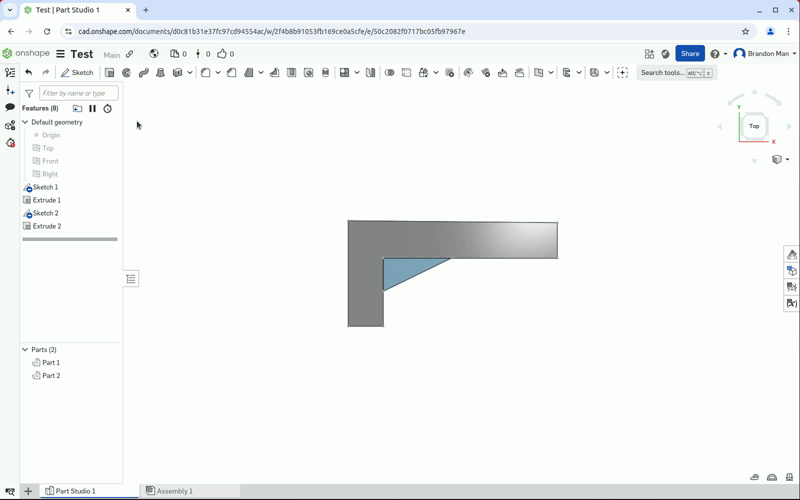
key(up, 3)
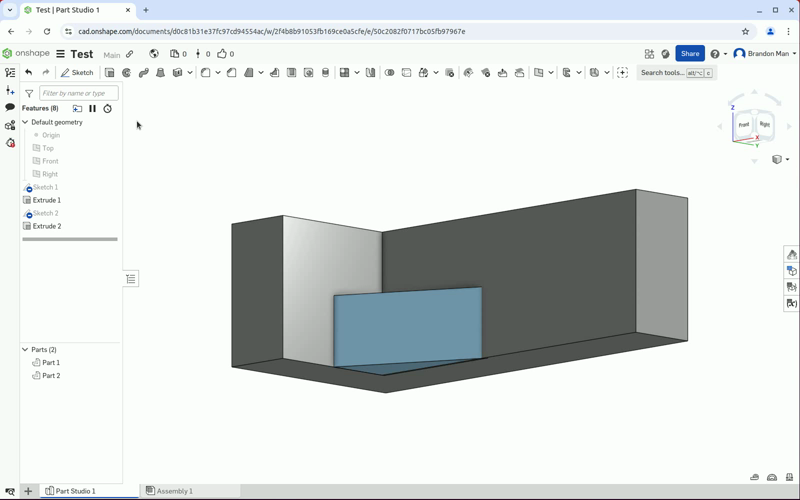
key(left, 3)
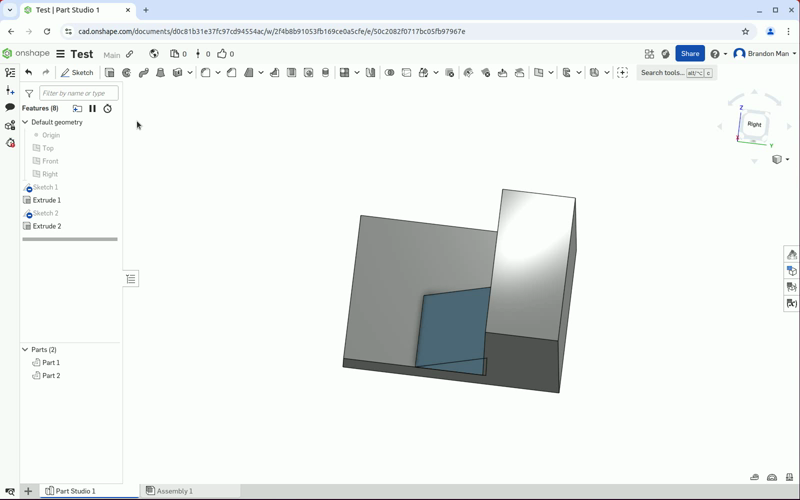
key(right, 3)
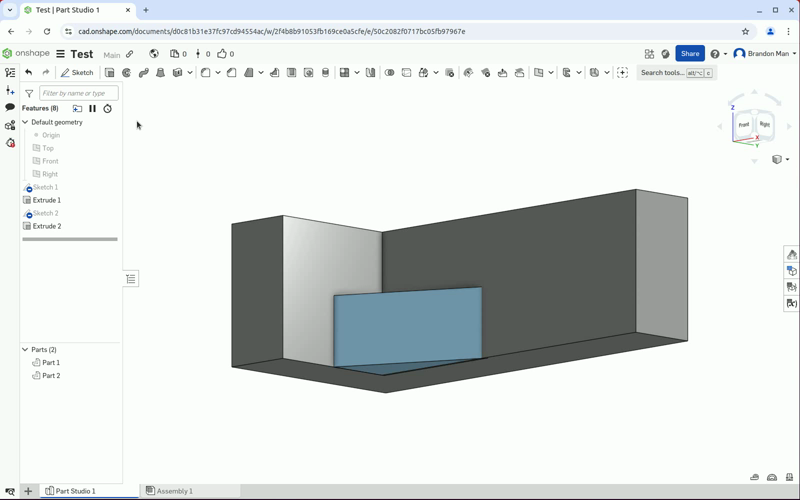
key(down, 3)
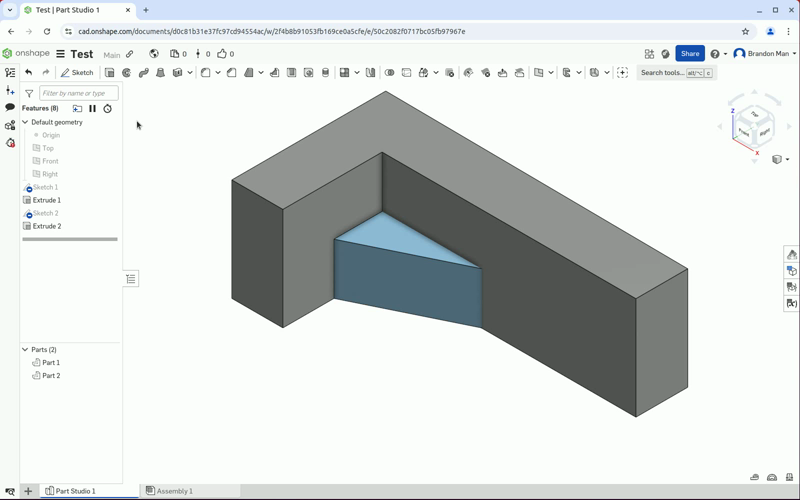
mouse_move(73, 189)
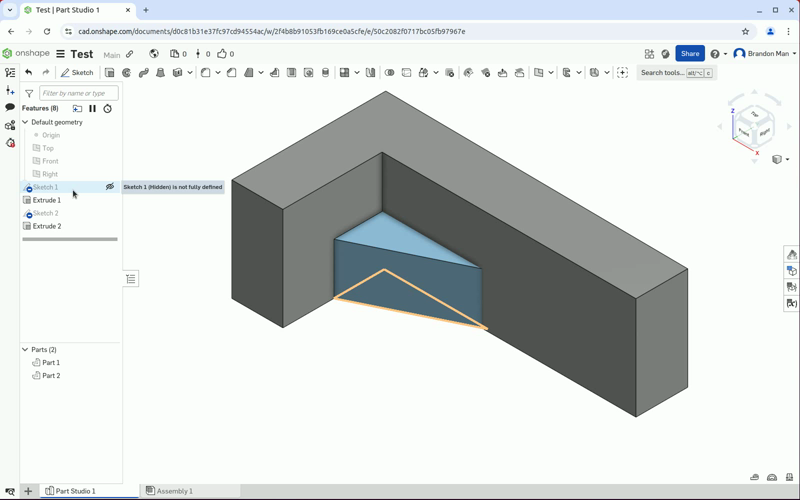
click(73, 189)